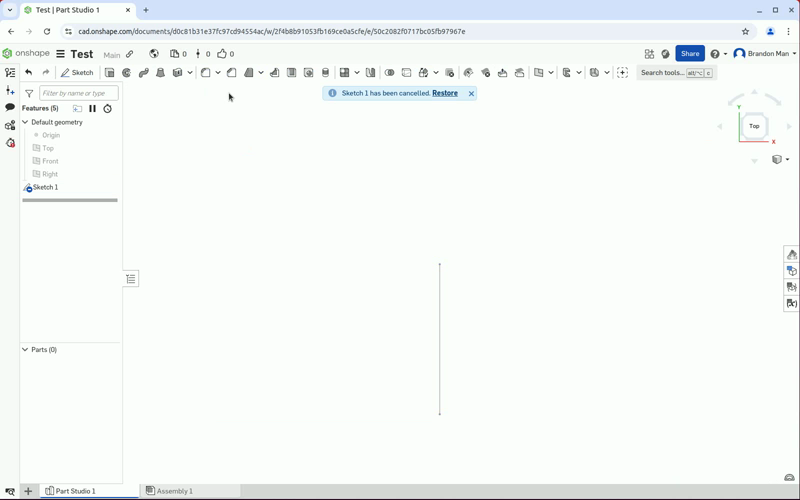
key(shift+h)
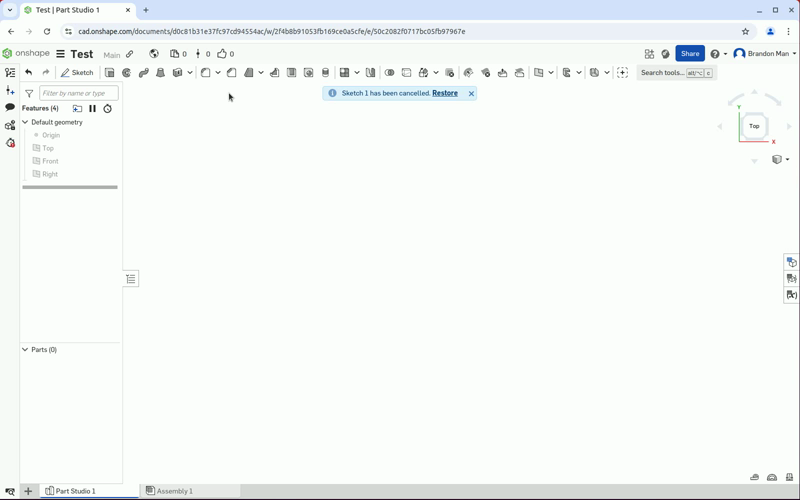
mouse_move(73, 352)
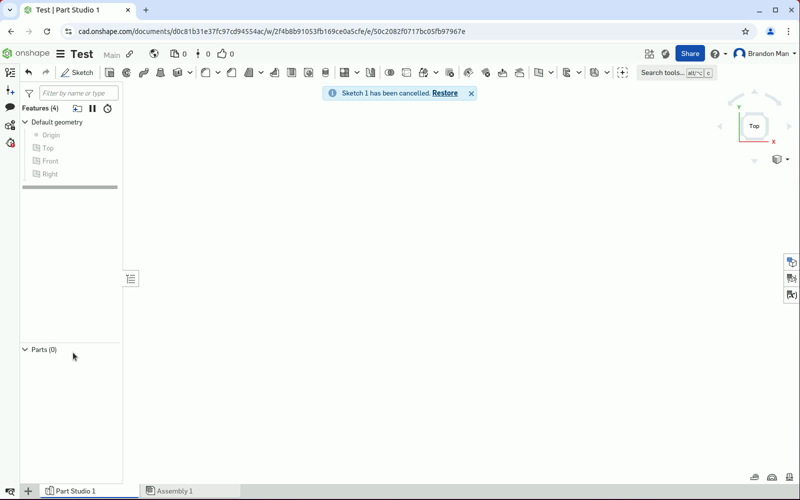
key(y)
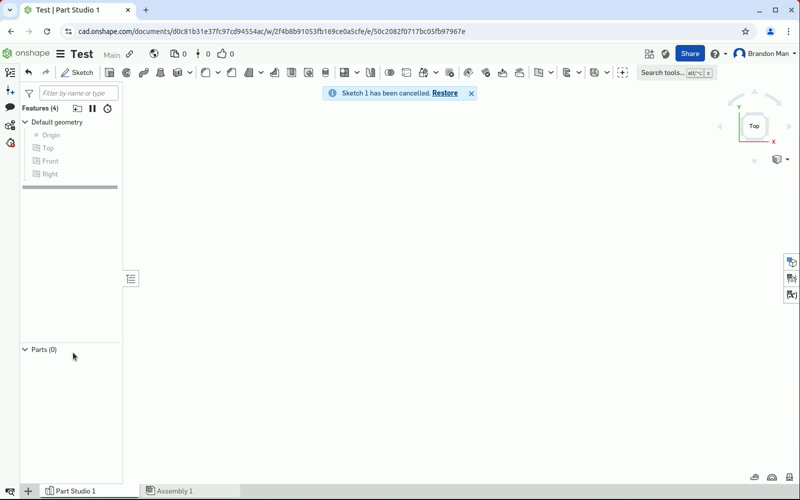
key(shift+p)
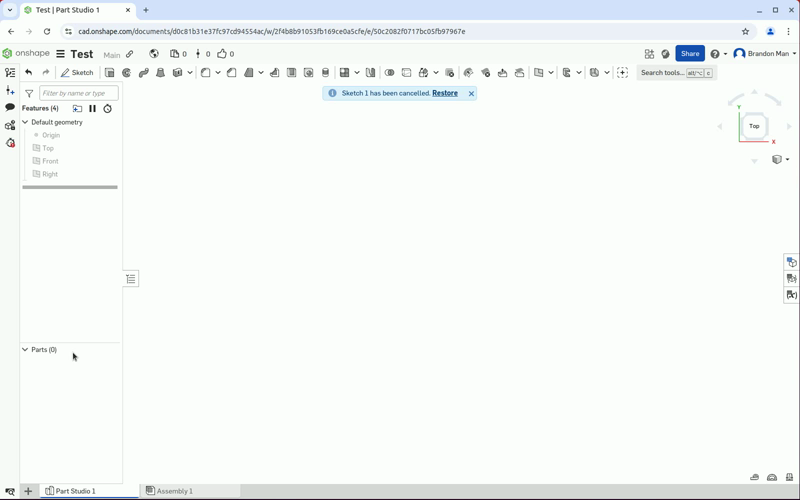
key(space)
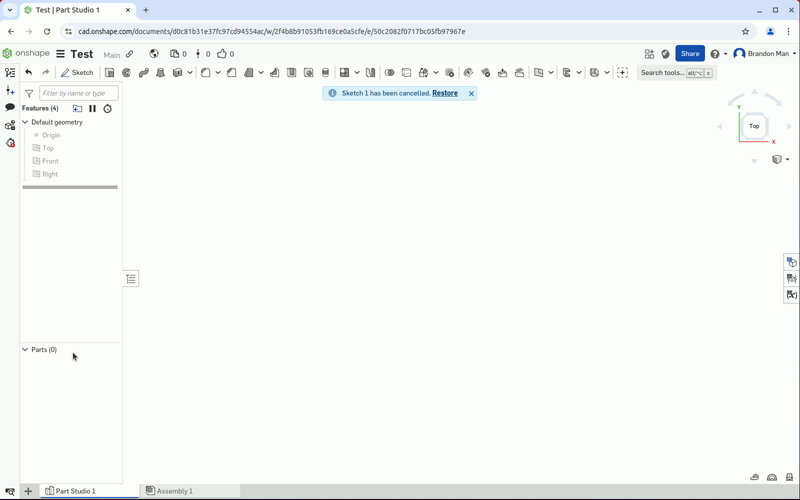
key_down(shift)
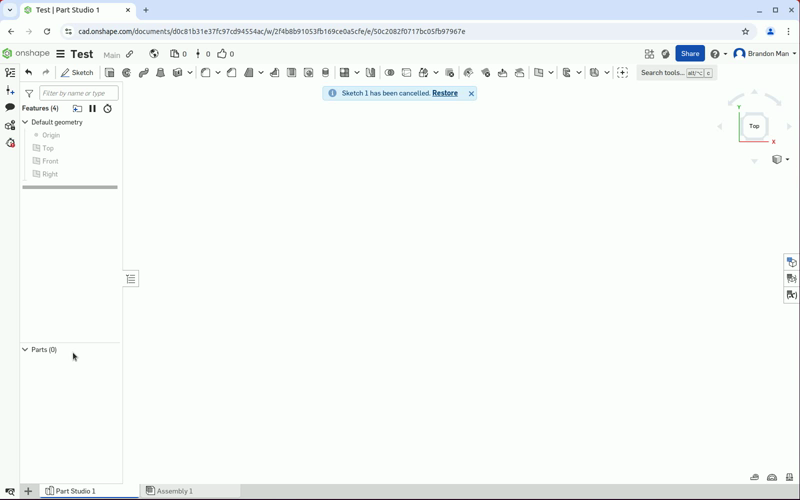
key(up)
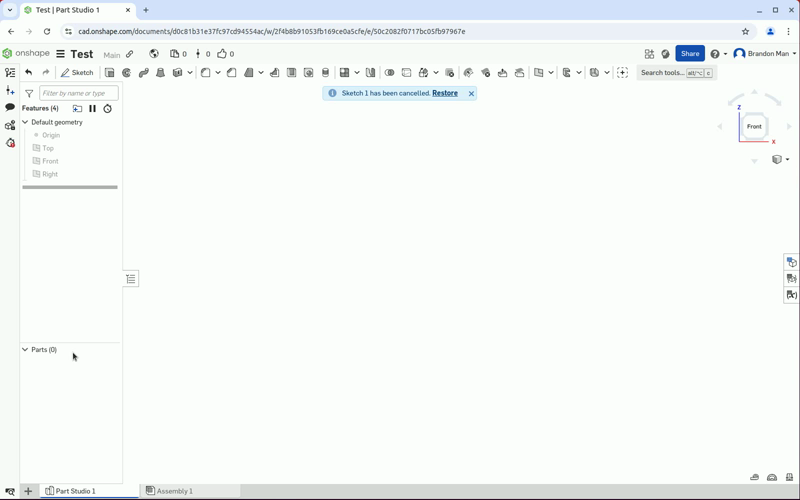
key_up(shift)
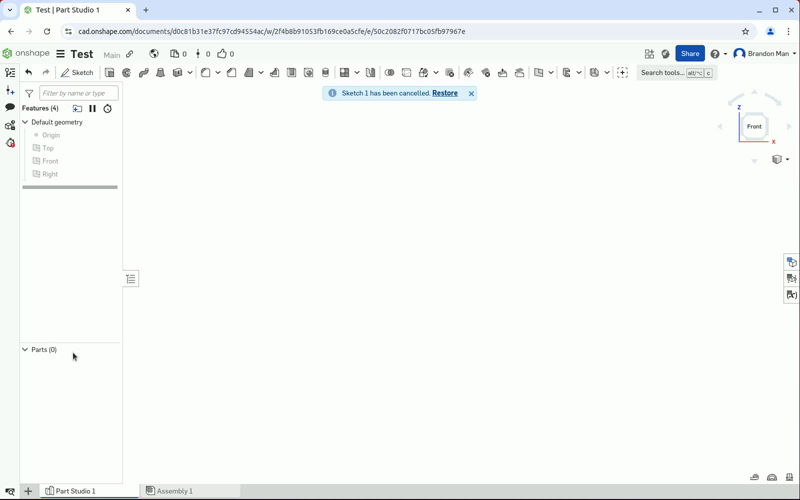
mouse_move(73, 352)
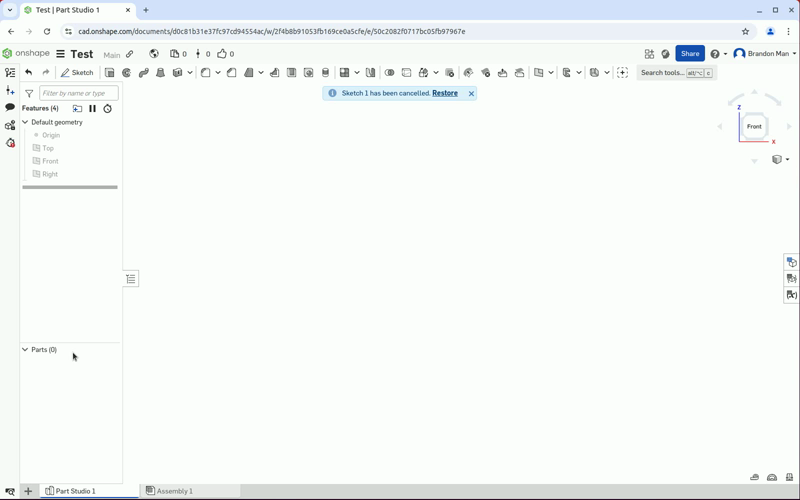
key(shift+y)
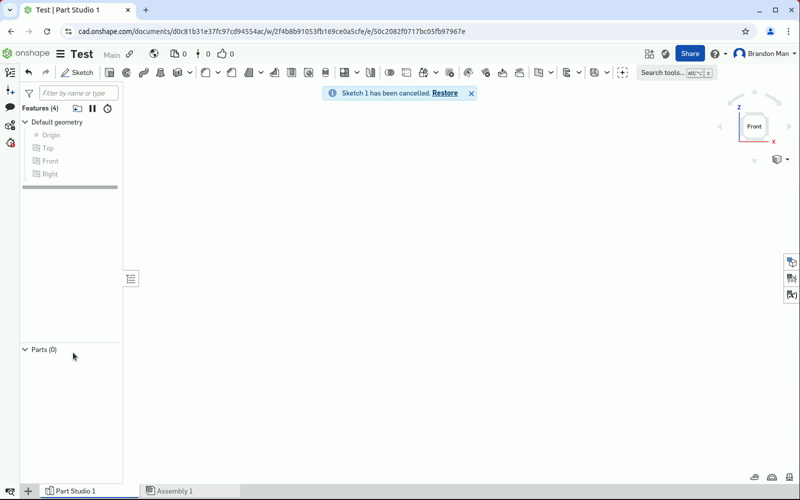
key(shift+s)
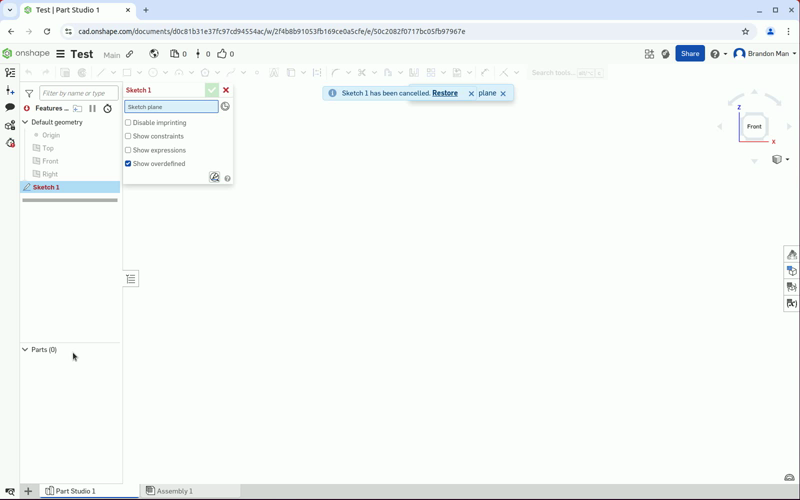
mouse_move(73, 163)
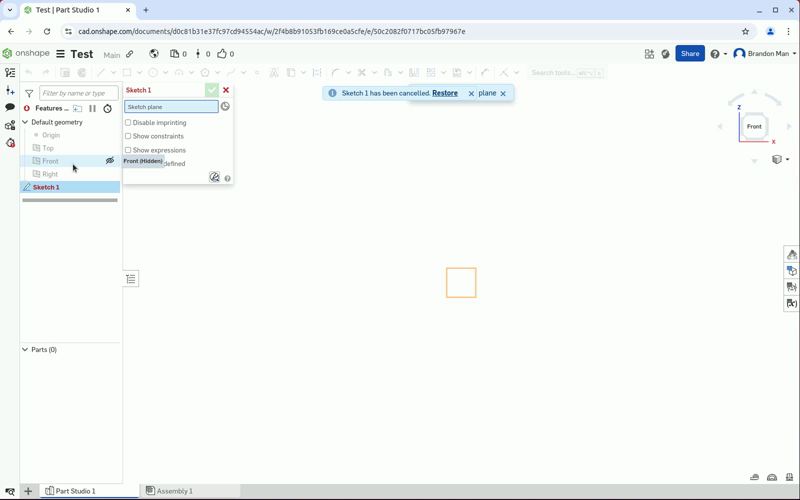
click(73, 163)
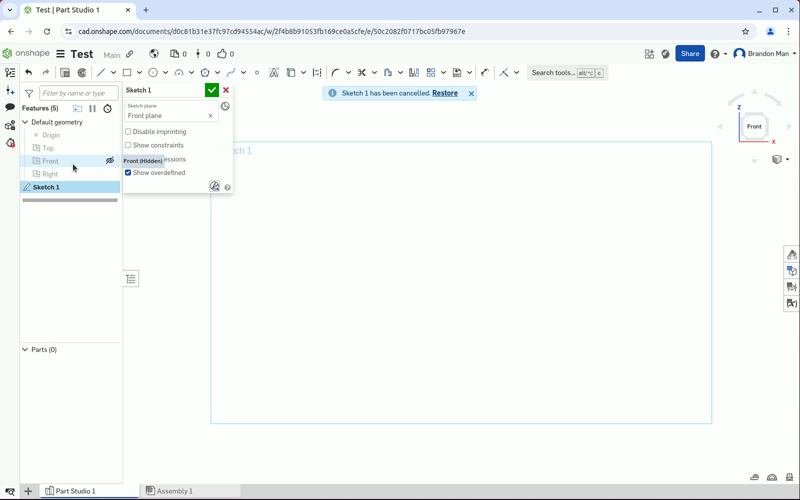
mouse_move(73, 352)
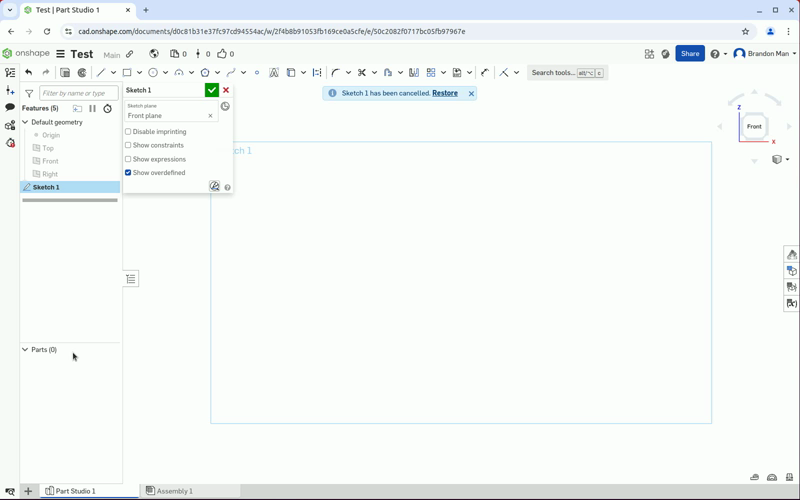
key(y)
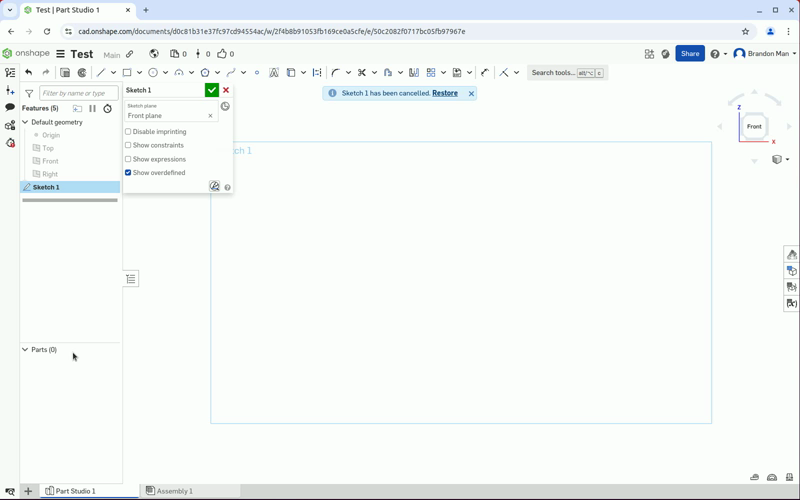
key(c)
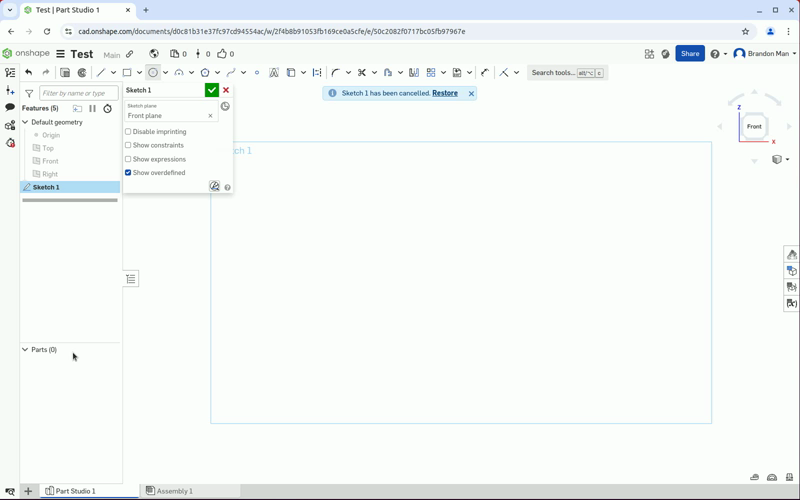
key_down(shift)
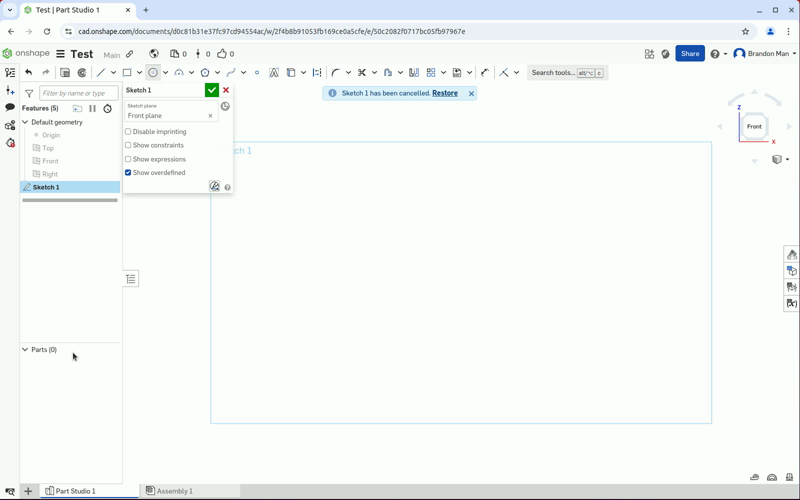
mouse_move(402, 211)
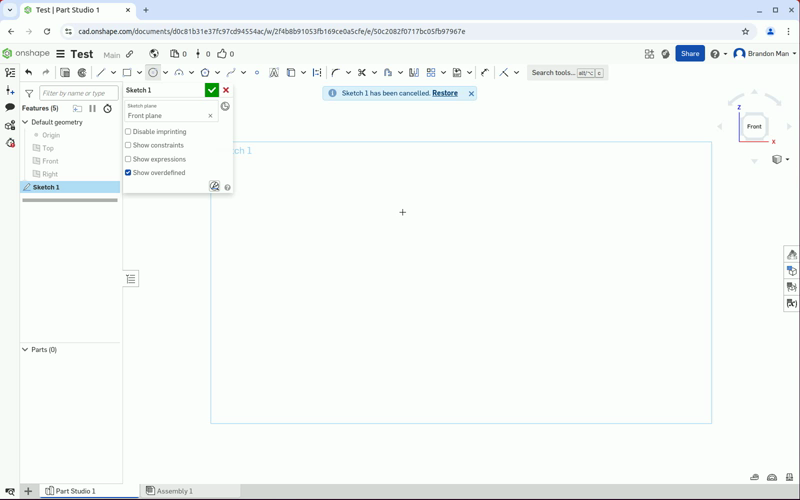
click(402, 211)
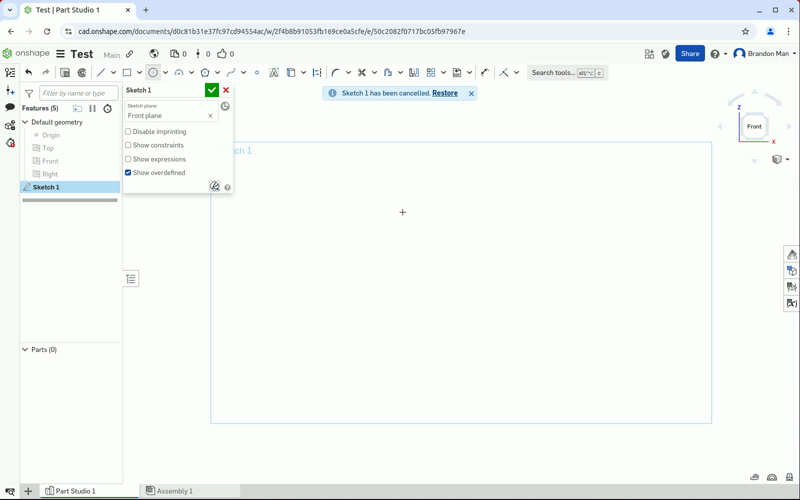
key_up(shift)
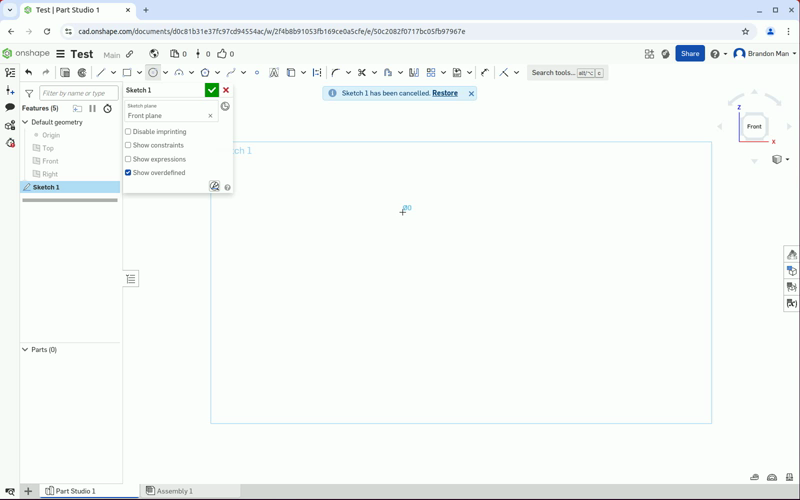
mouse_move(444, 211)
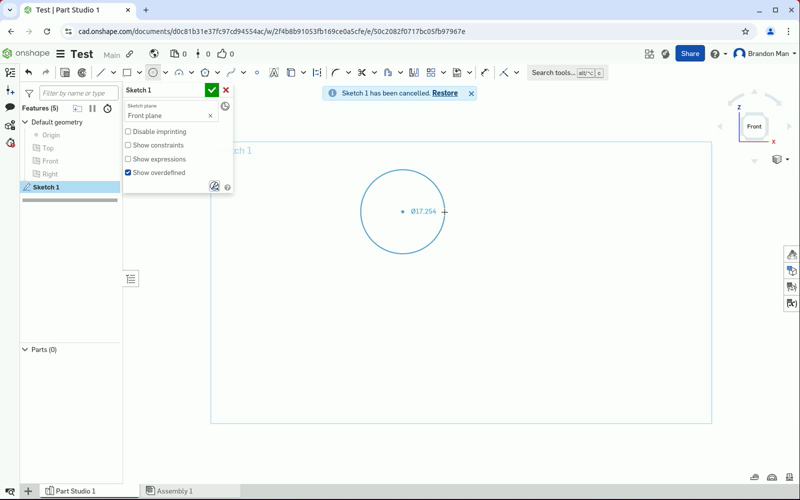
click(444, 211)
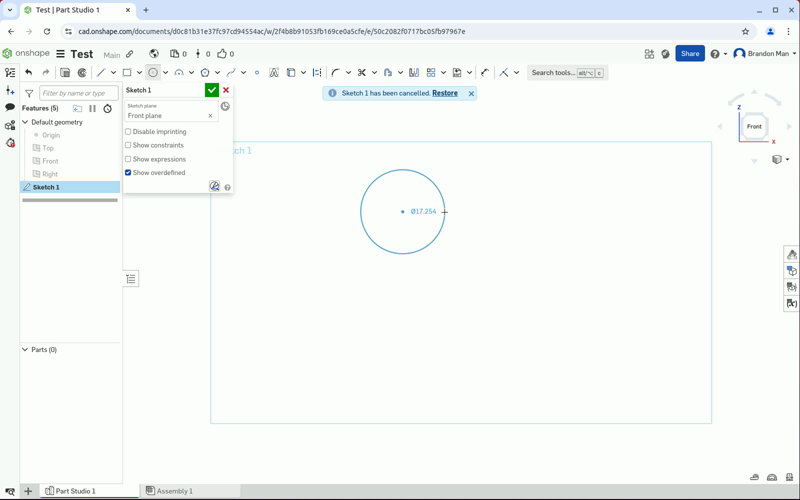
key(esc)
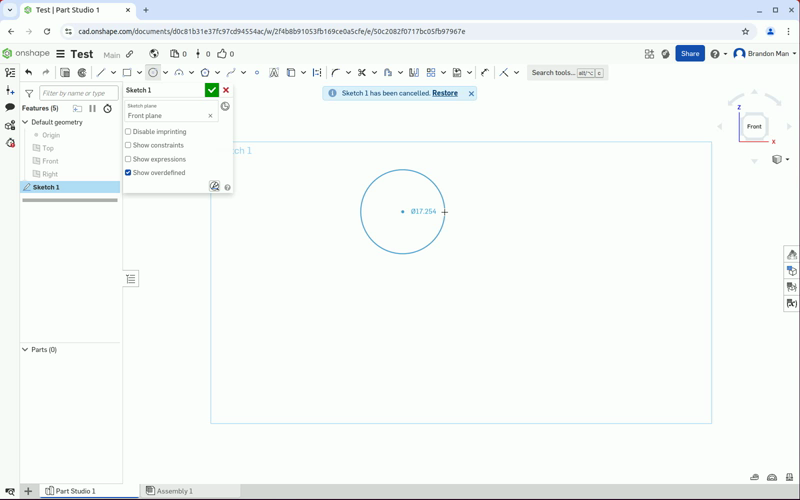
key(c)
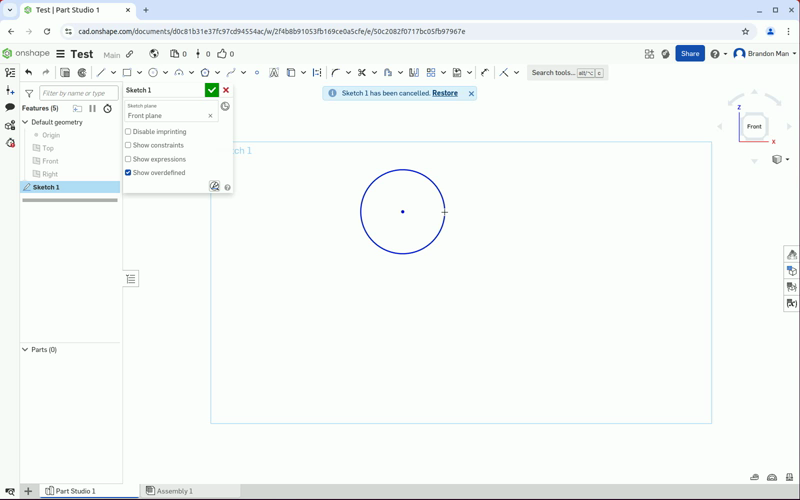
key_down(shift)
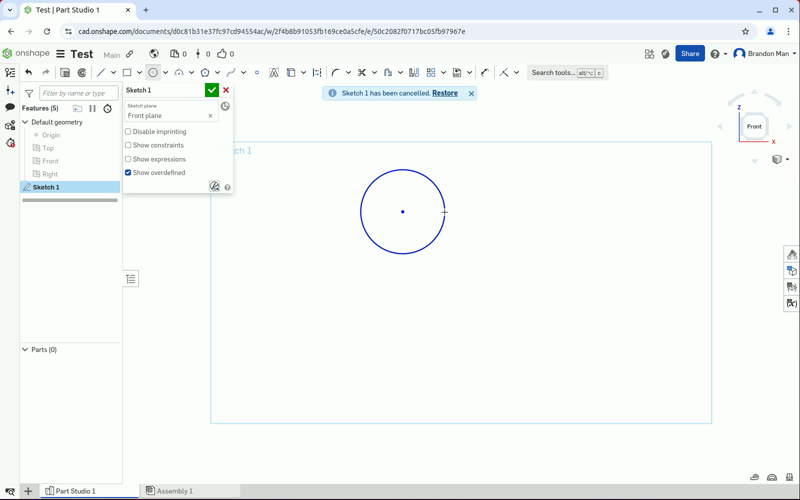
mouse_move(402, 211)
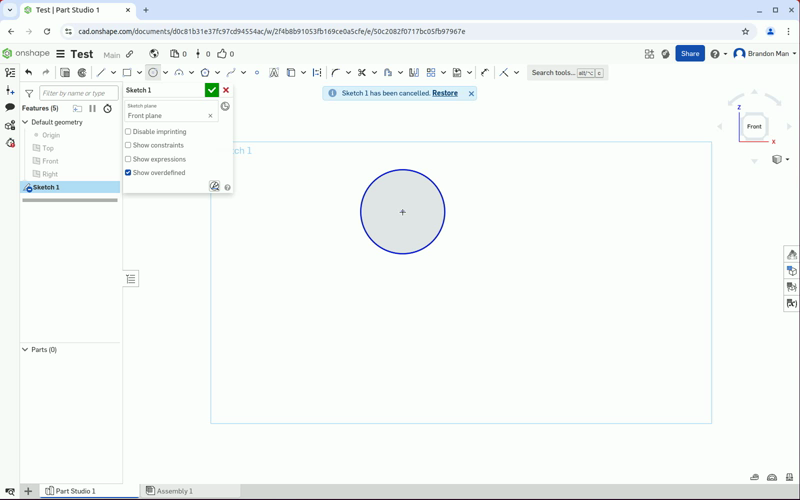
click(402, 211)
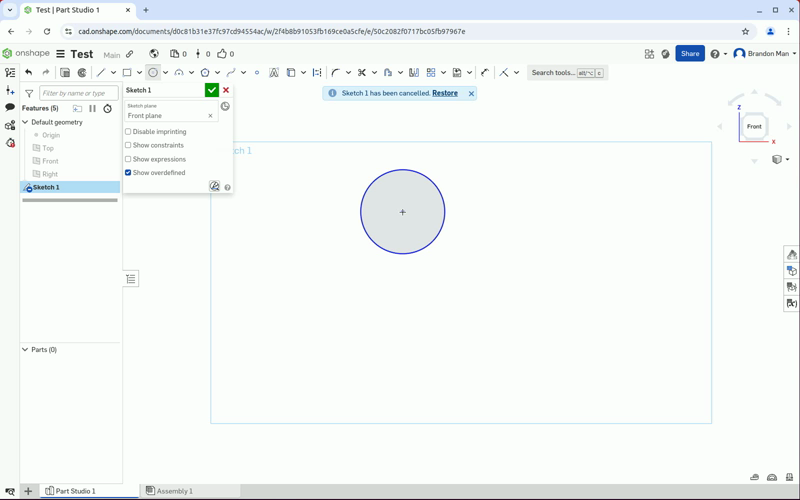
key_up(shift)
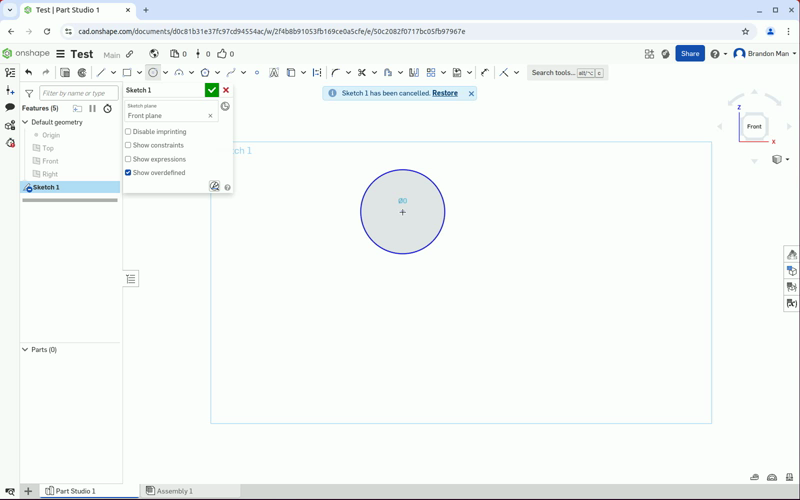
mouse_move(424, 211)
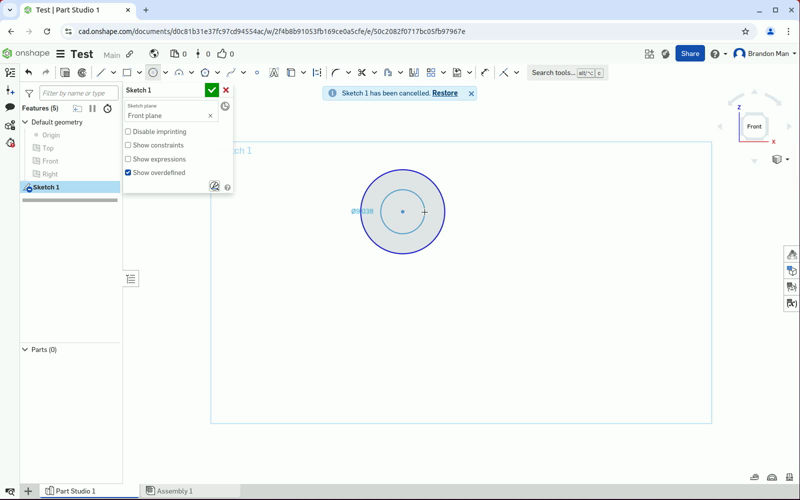
click(424, 211)
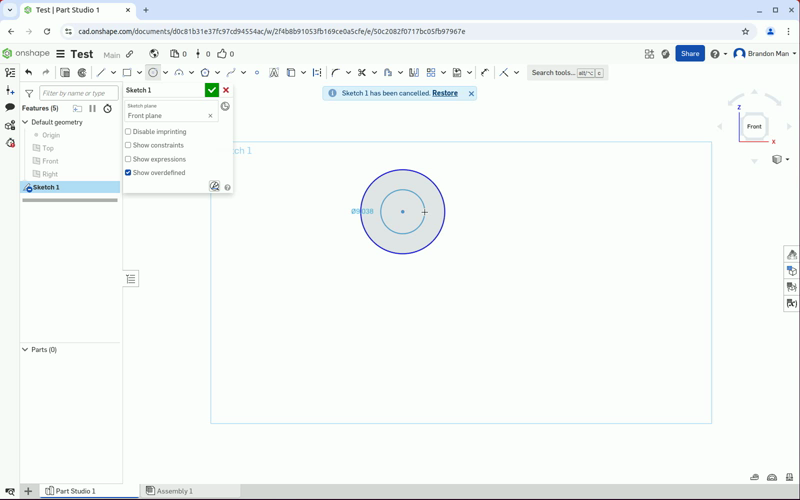
key(esc)
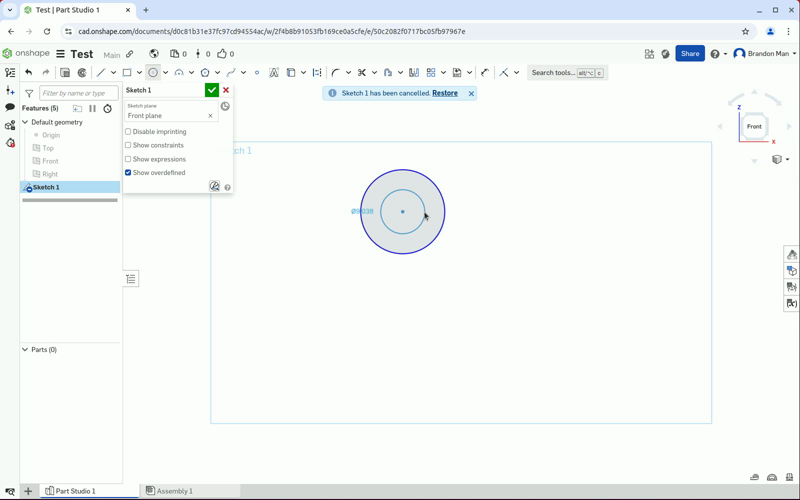
mouse_move(366, 206)
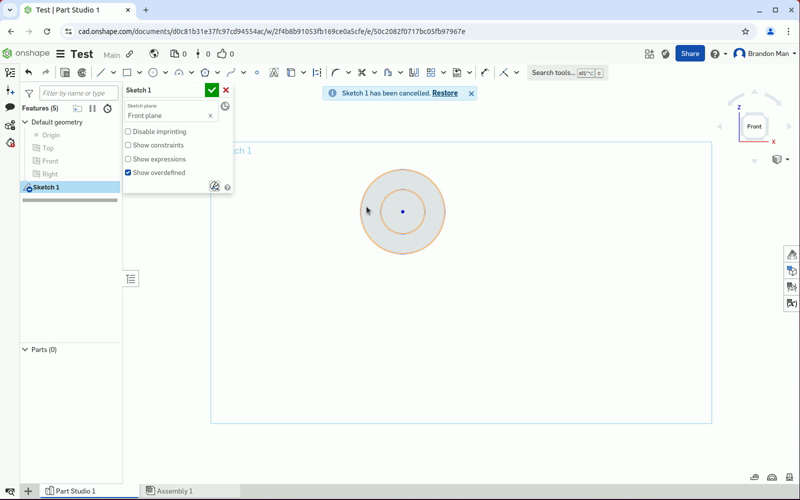
click(366, 206)
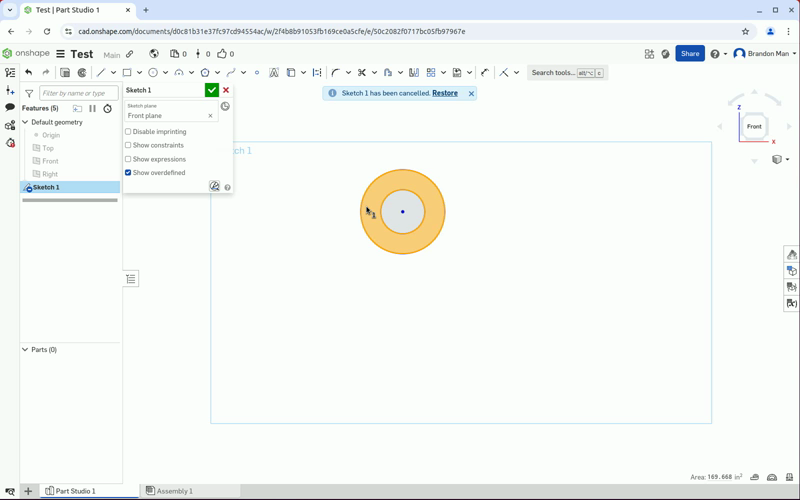
mouse_move(73, 352)
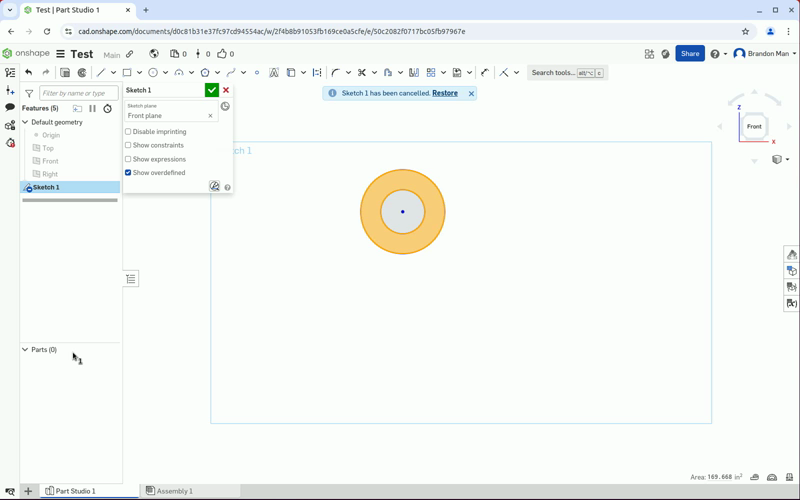
key(shift+y)
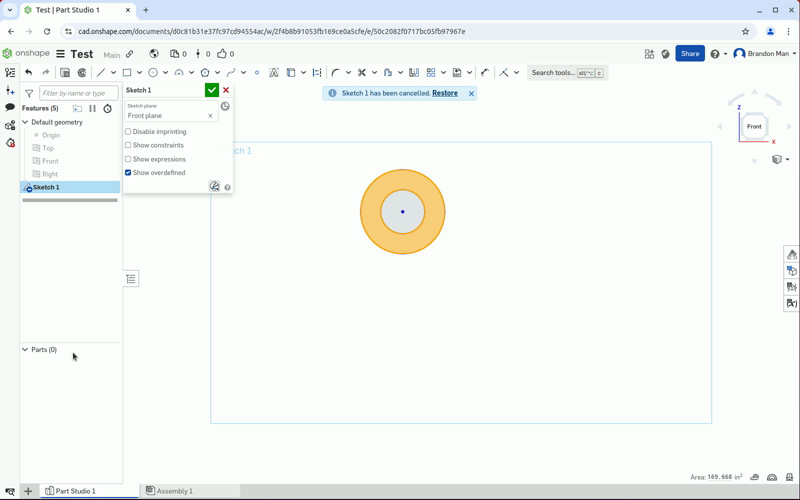
key(shift+e)
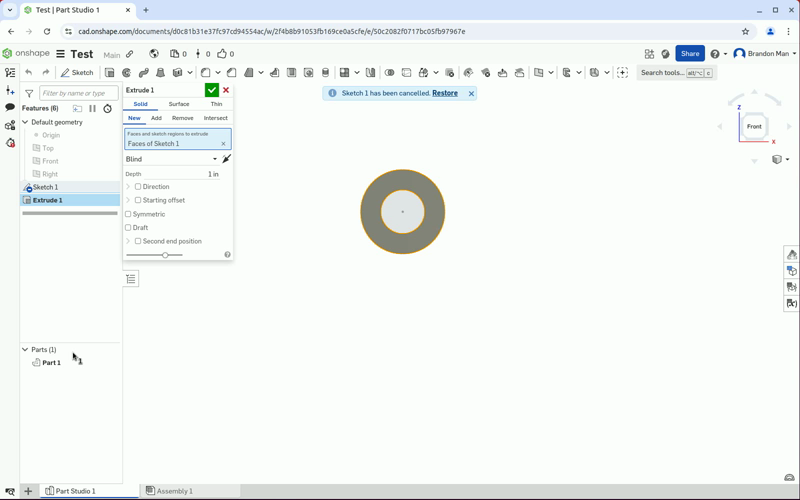
mouse_move(143, 106)
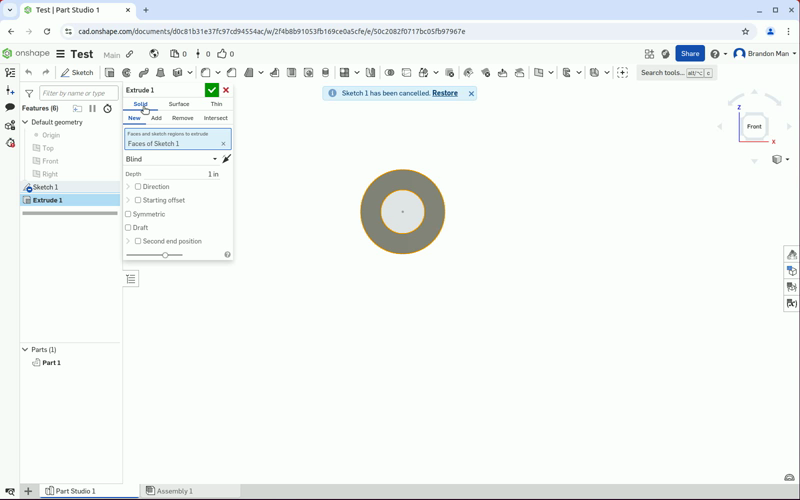
click(143, 106)
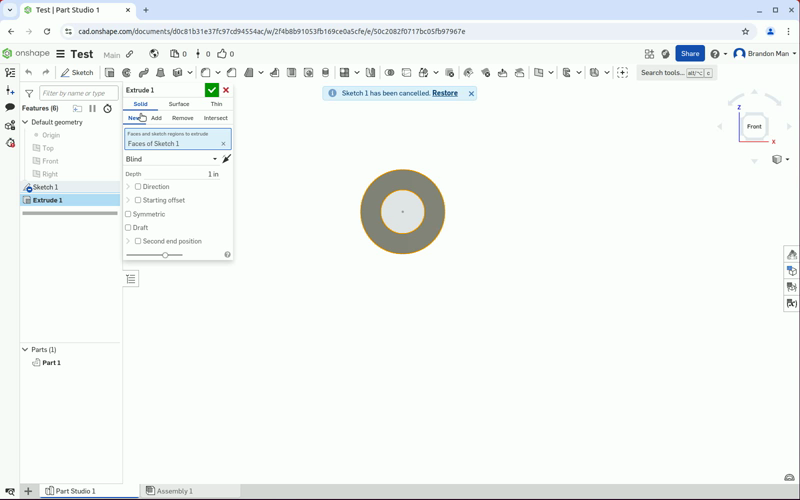
mouse_move(137, 120)
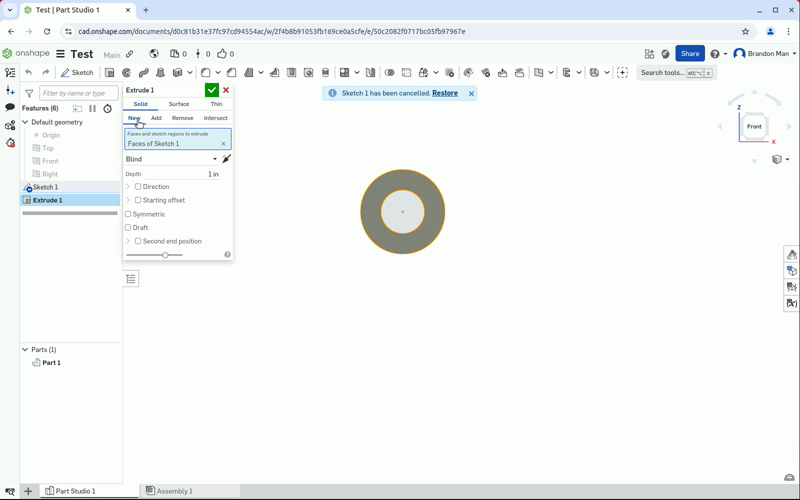
click(137, 120)
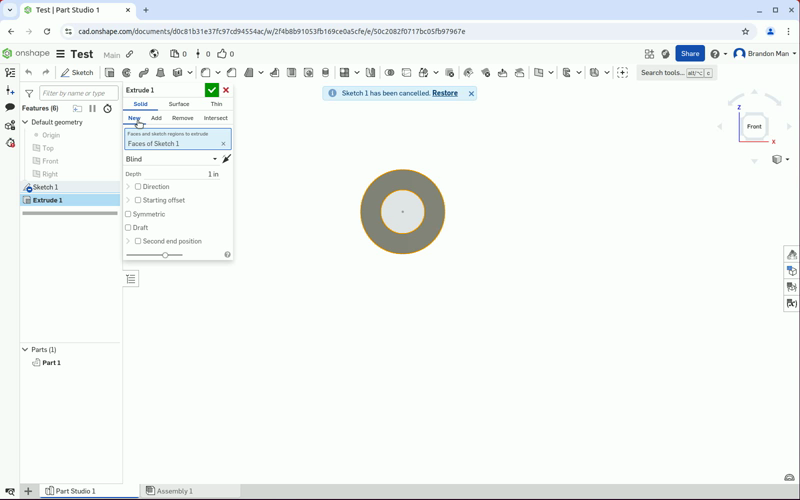
key(tab, 4)
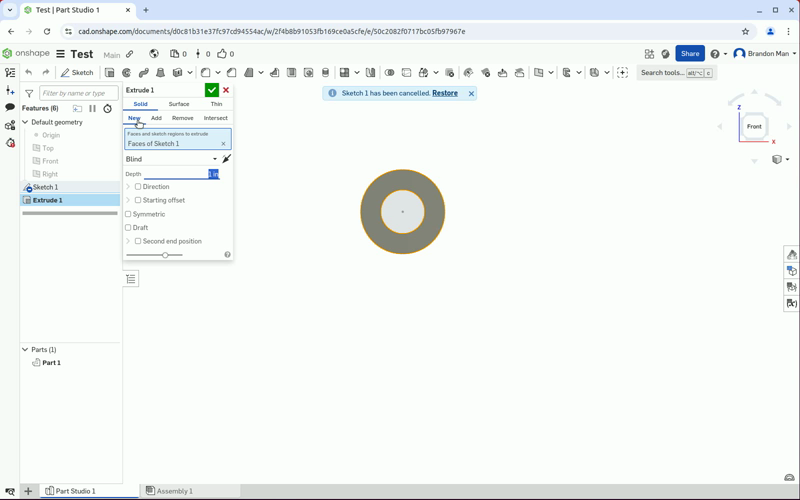
text(10.591)
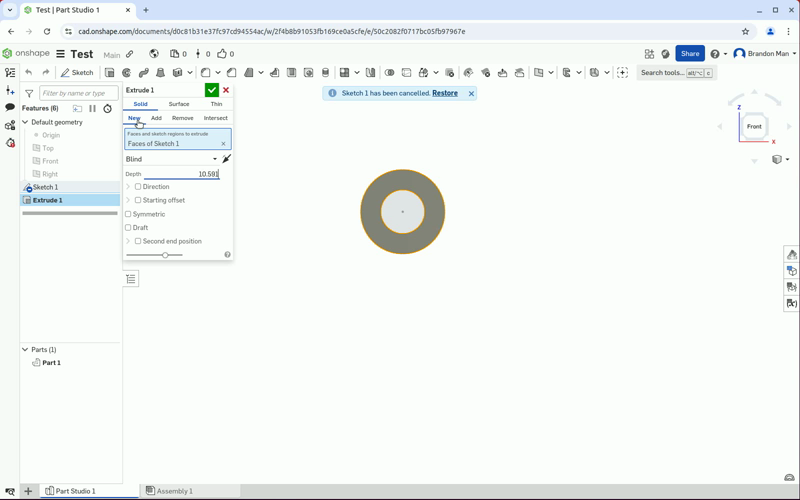
key(enter)
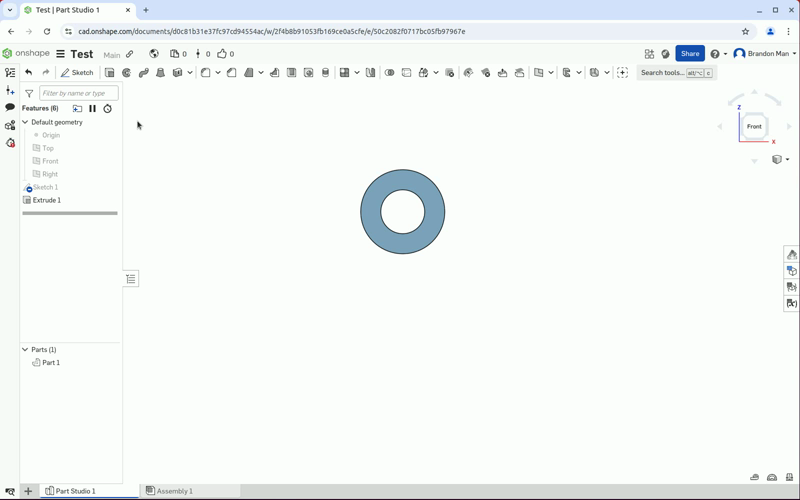
key(shift+h)
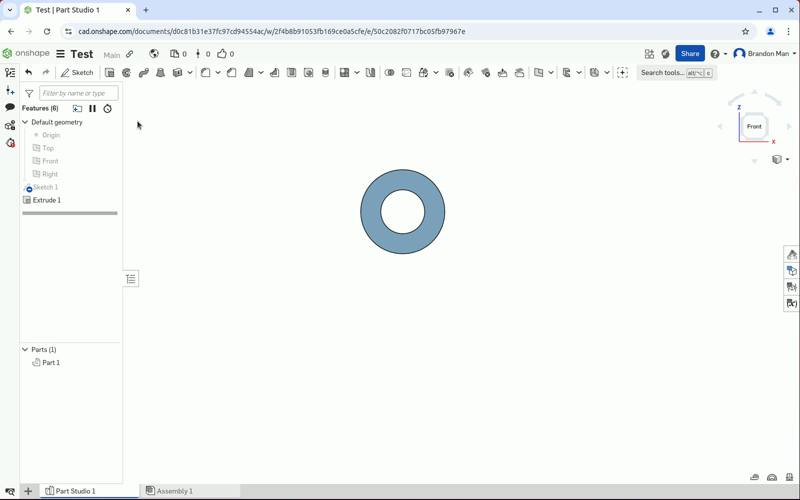
key(shift+h)
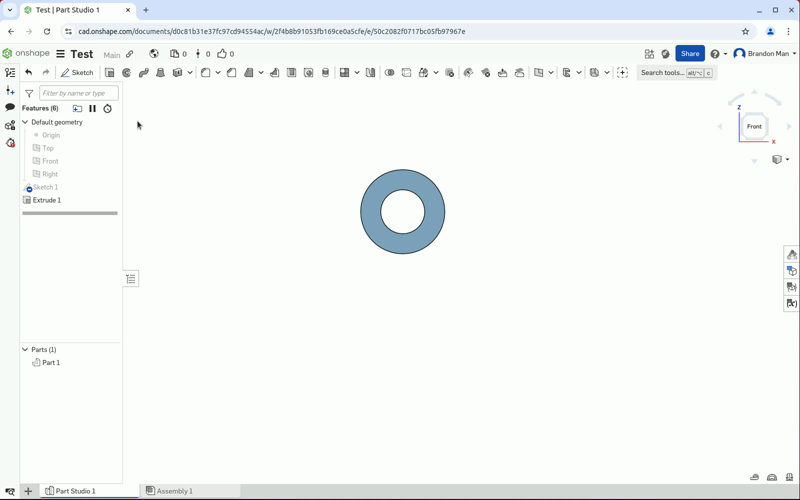
mouse_move(73, 189)
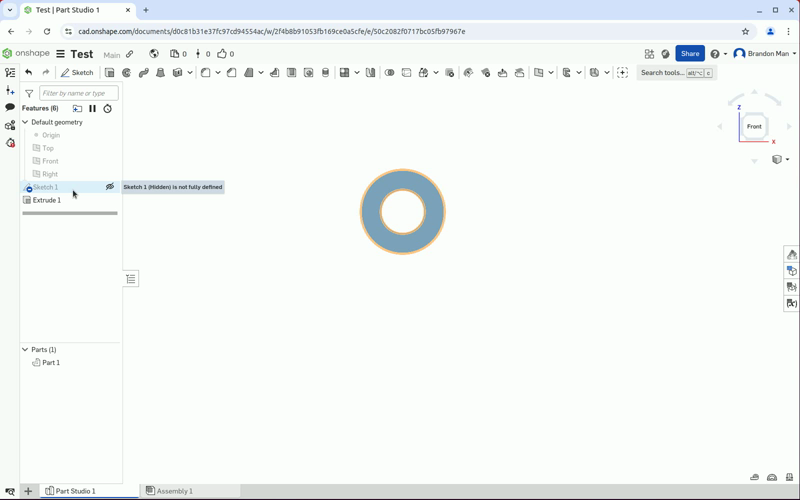
click(73, 189)
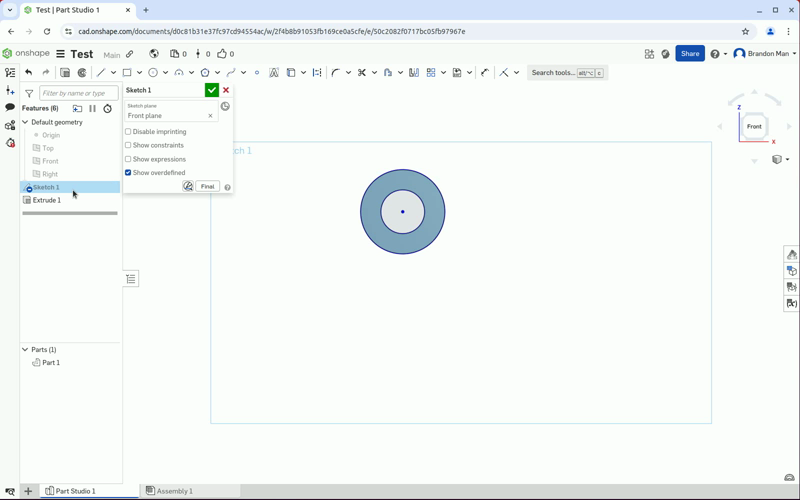
mouse_move(229, 92)
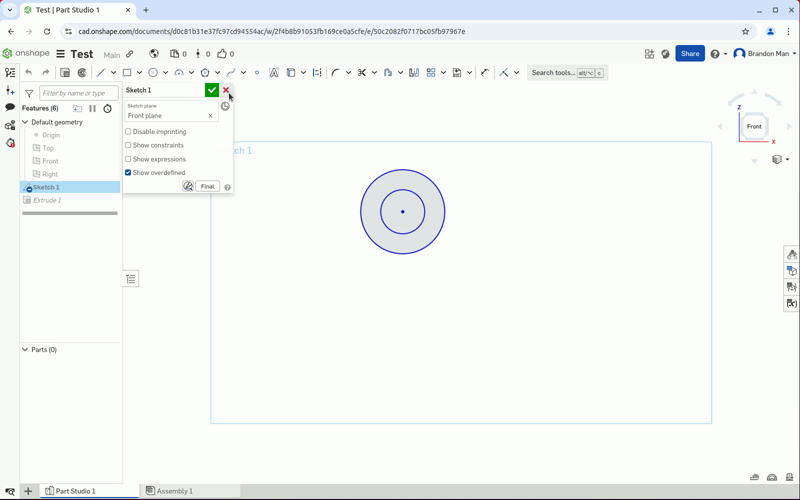
click(229, 92)
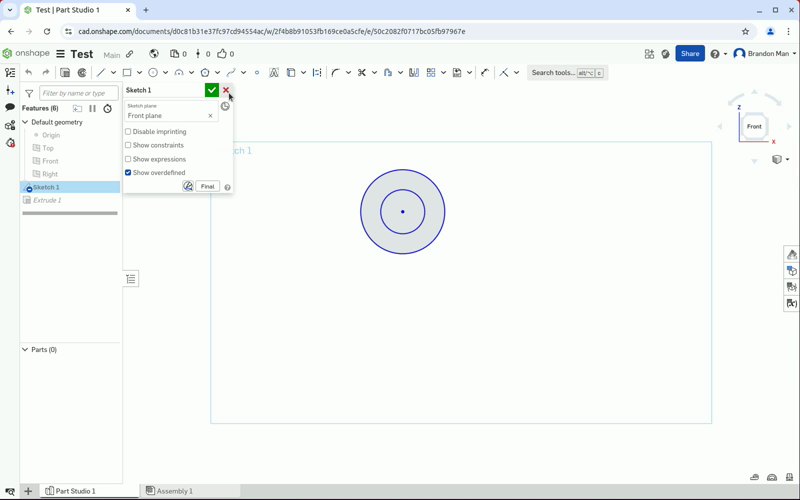
key(shift+s)
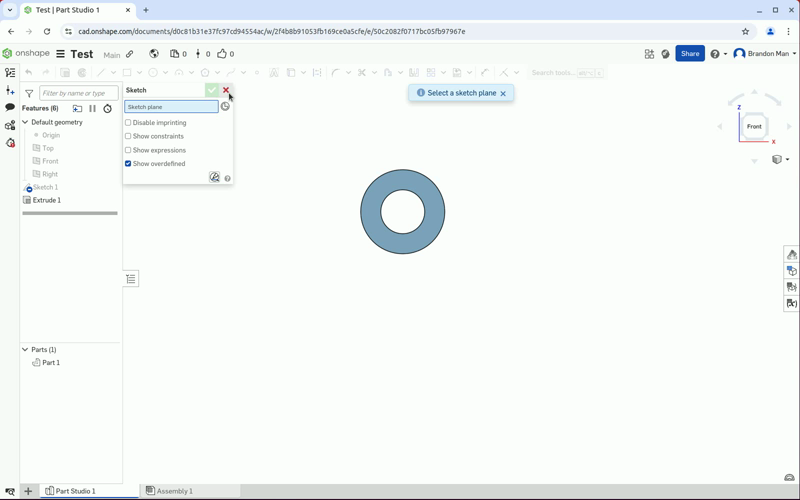
mouse_move(73, 163)
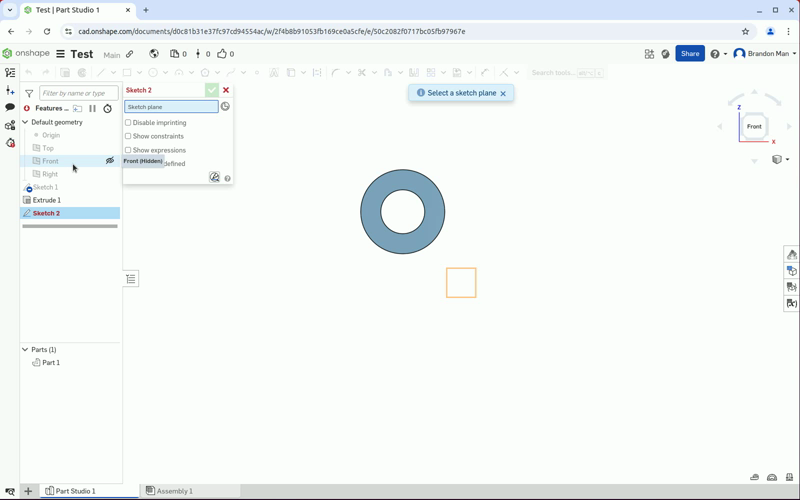
click(73, 163)
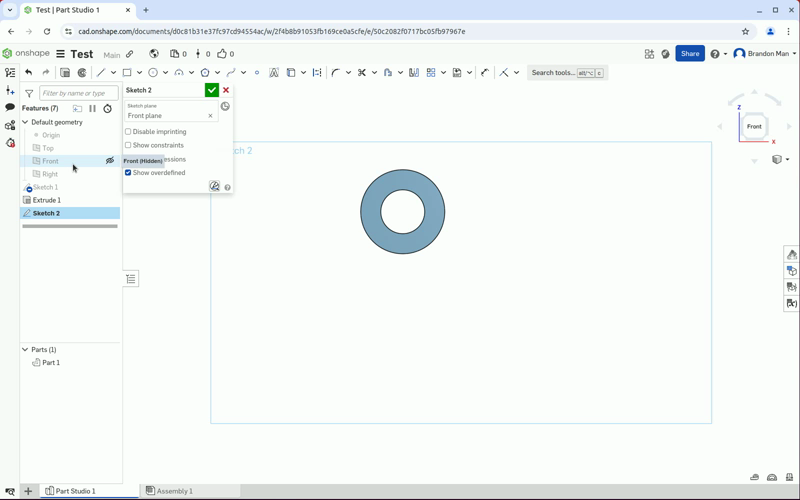
mouse_move(73, 352)
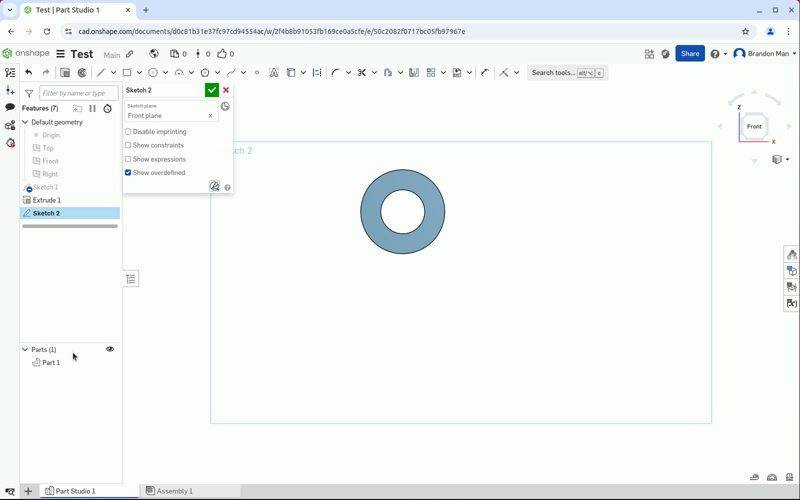
key(y)
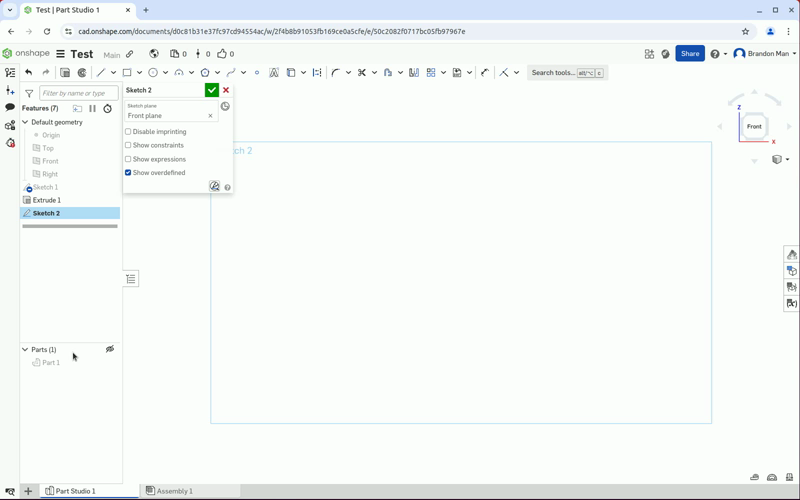
key(c)
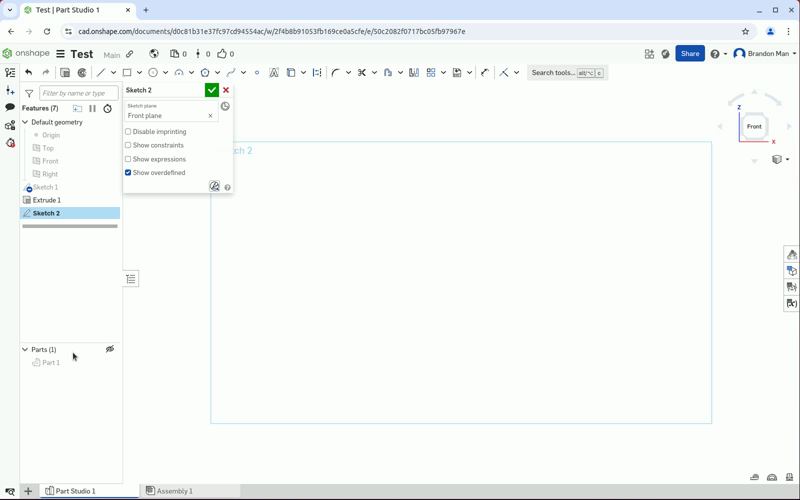
key_down(shift)
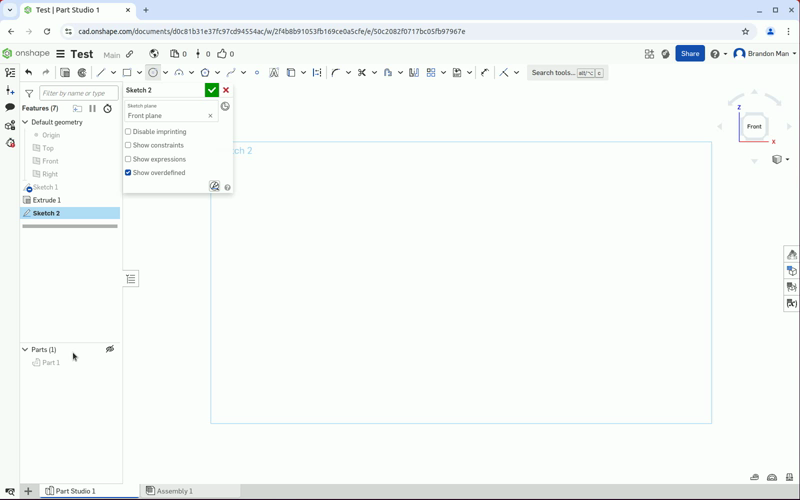
mouse_move(402, 211)
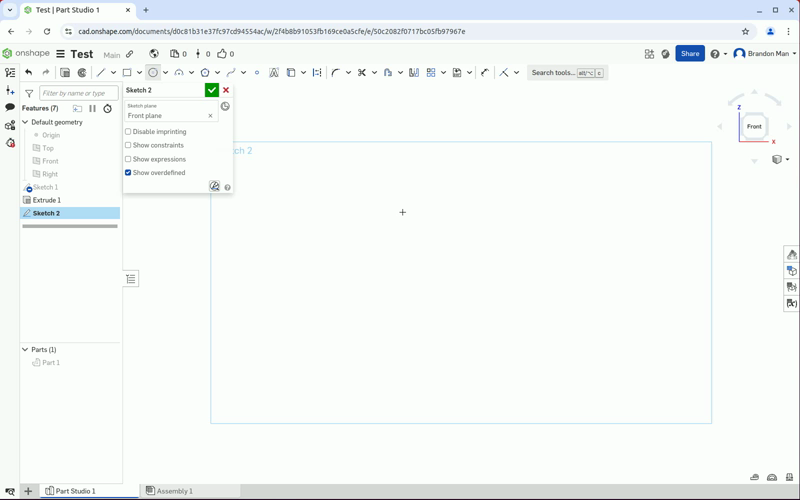
click(402, 211)
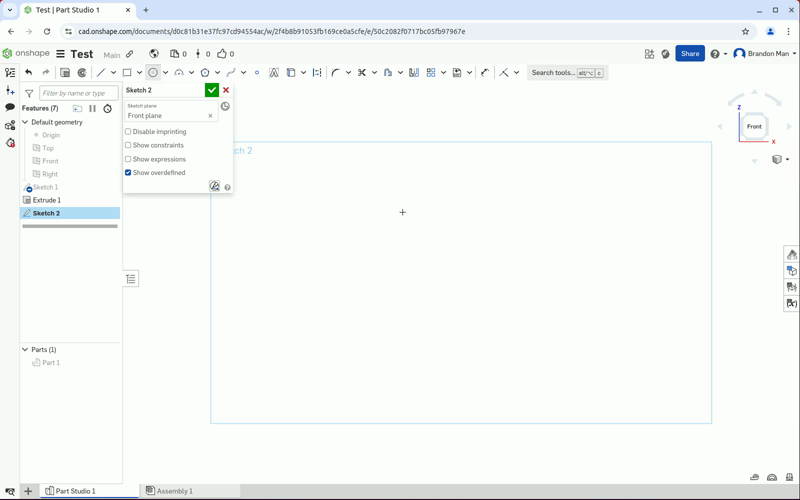
key_up(shift)
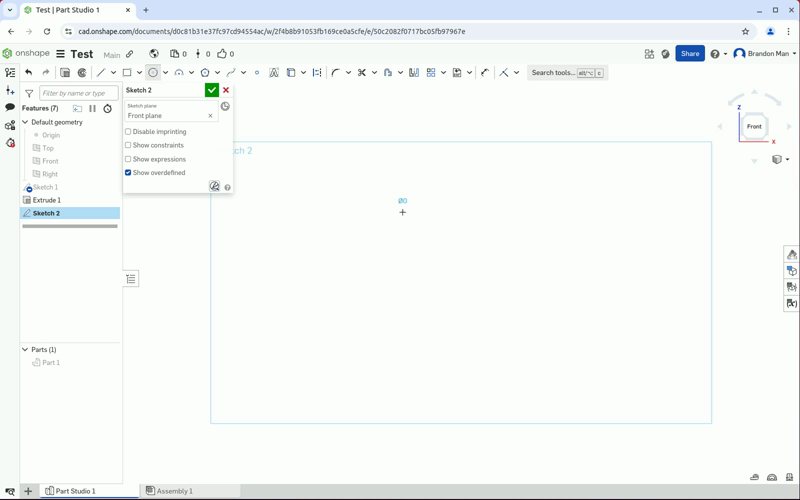
mouse_move(424, 211)
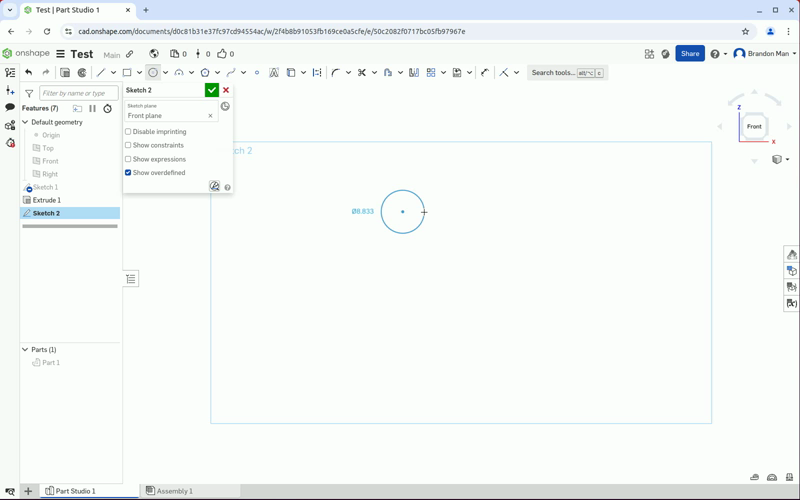
click(424, 211)
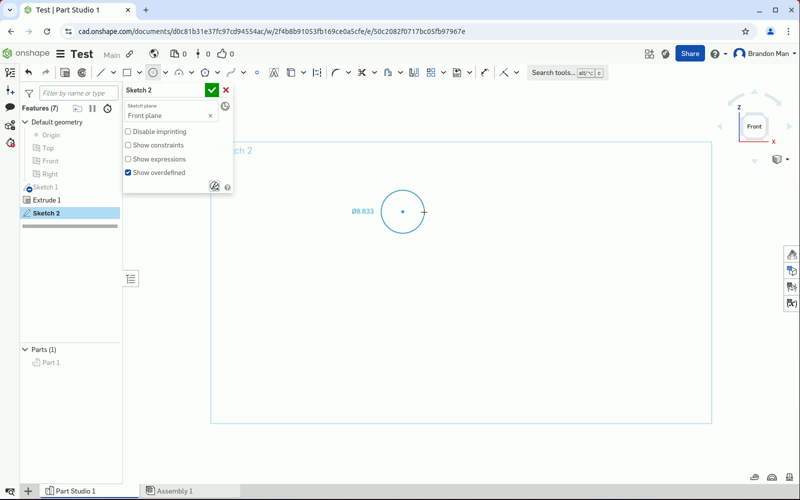
key(esc)
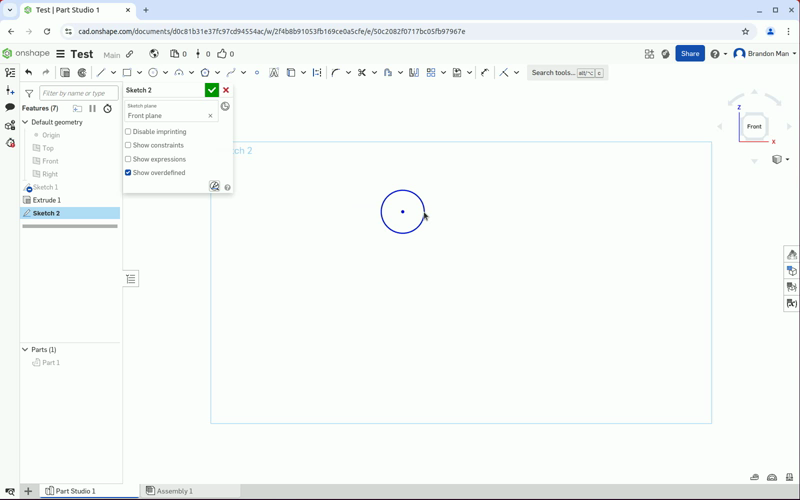
key(c)
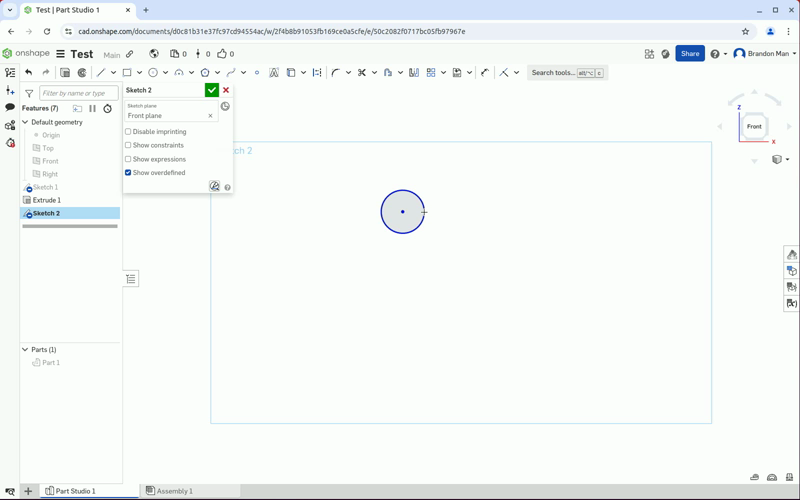
key_down(shift)
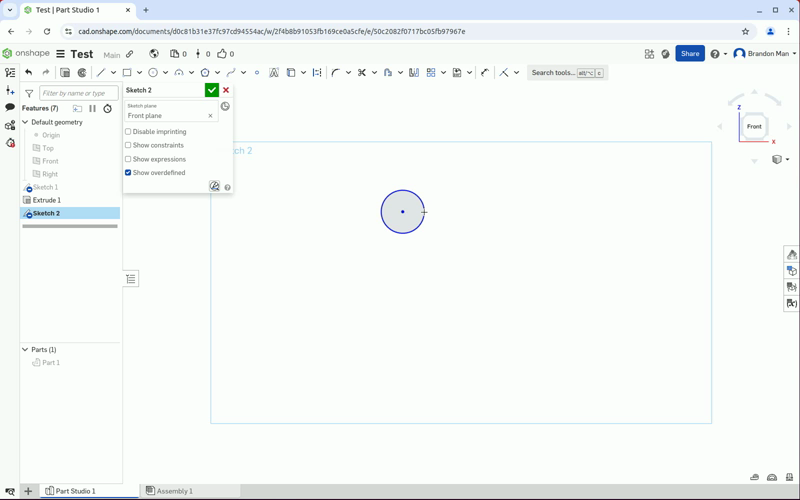
mouse_move(402, 211)
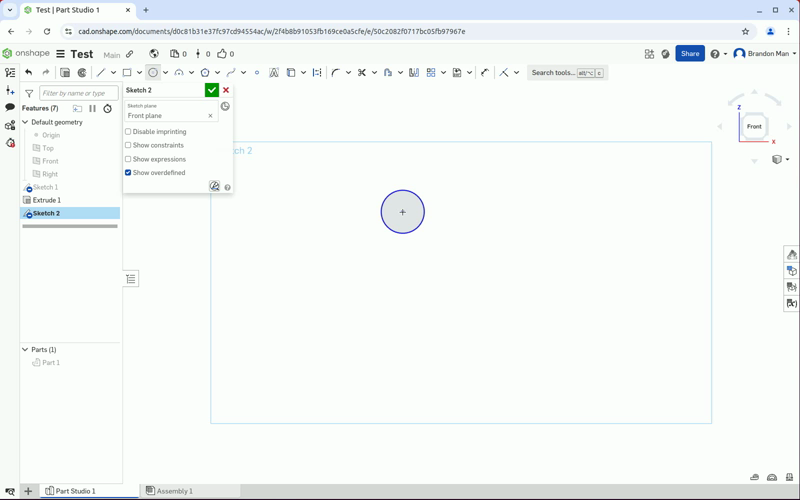
click(402, 211)
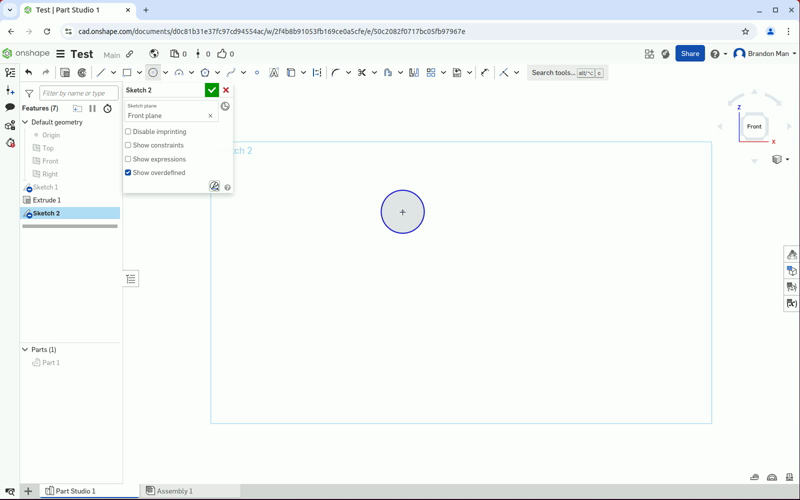
key_up(shift)
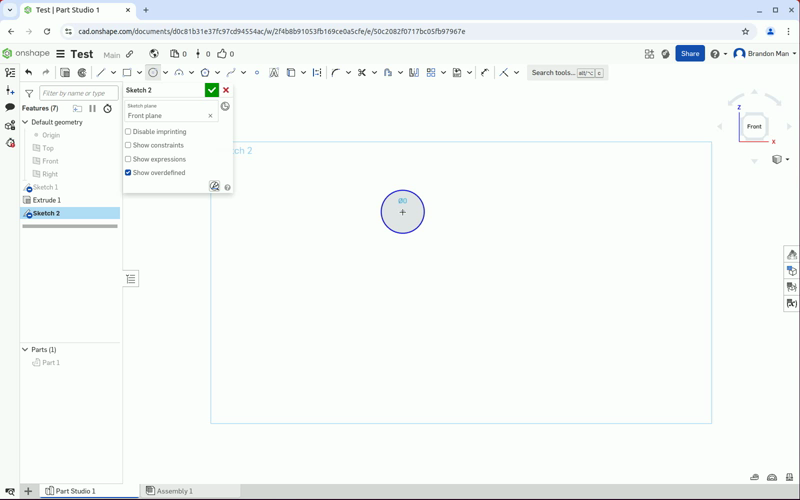
mouse_move(421, 211)
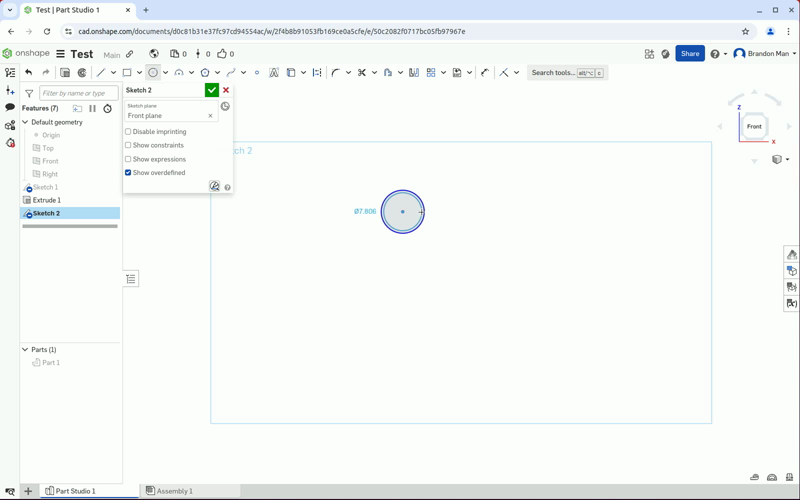
scroll(6)
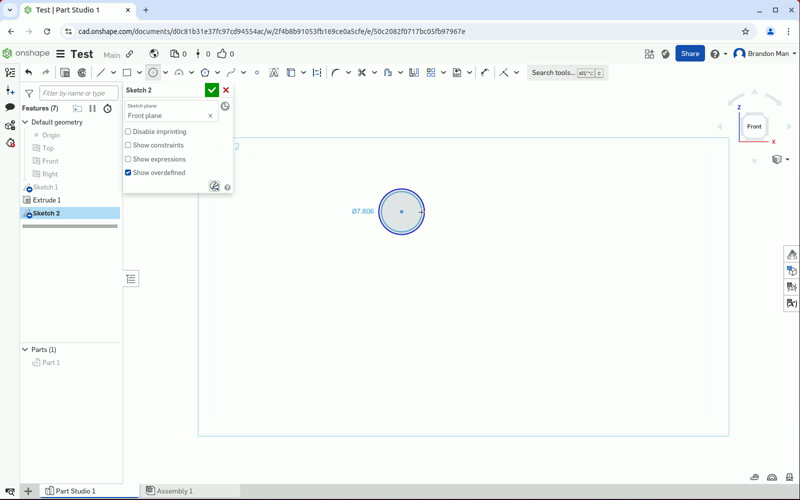
scroll(6)
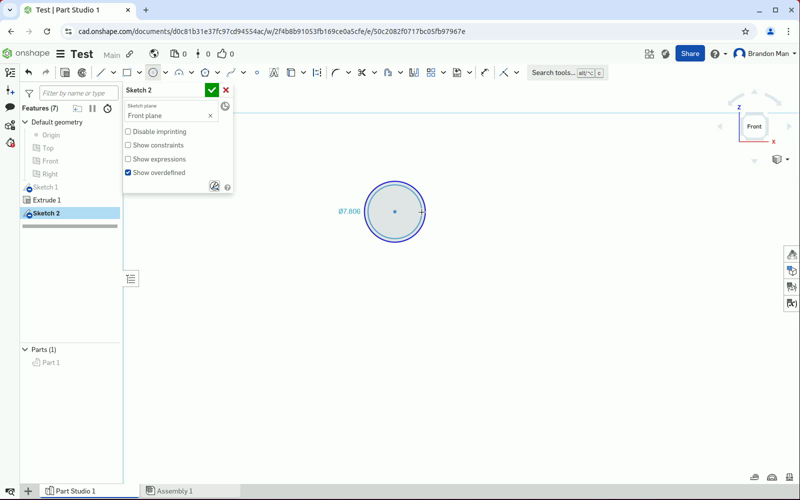
scroll(6)
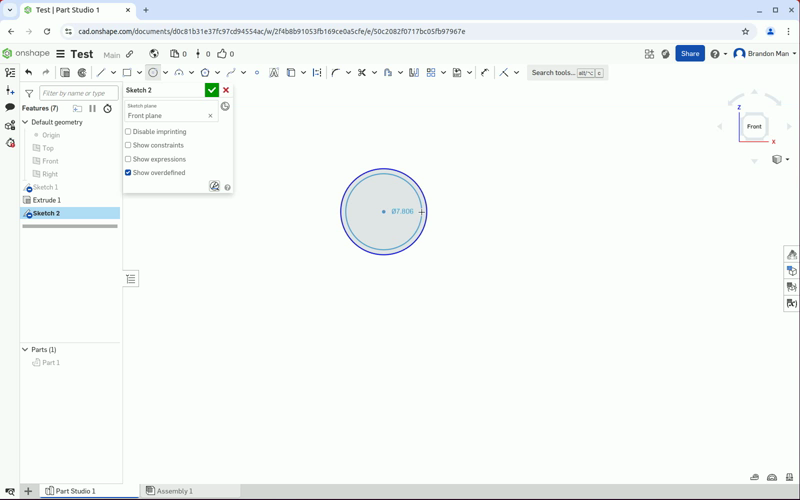
scroll(6)
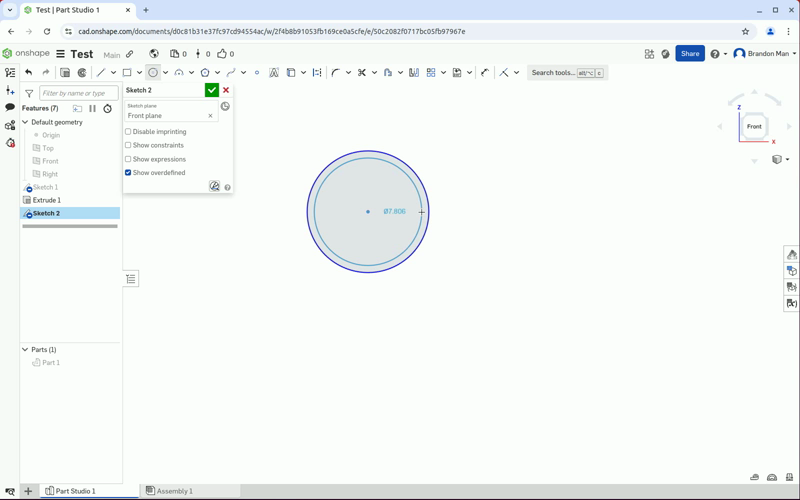
scroll(6)
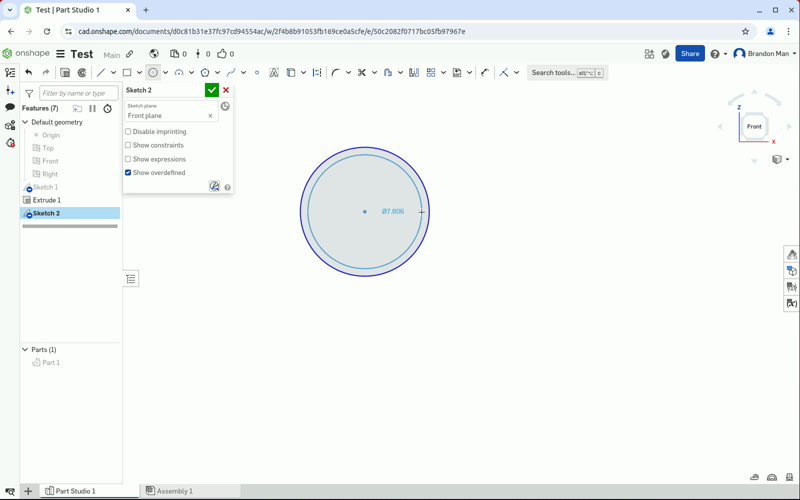
scroll(6)
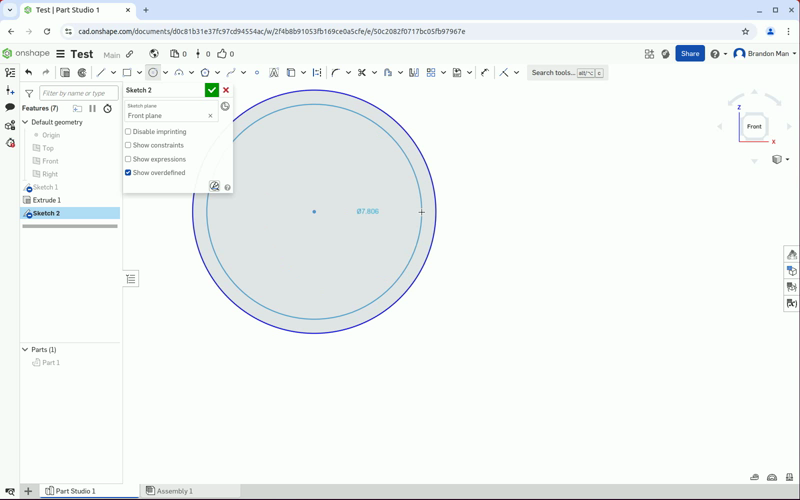
scroll(6)
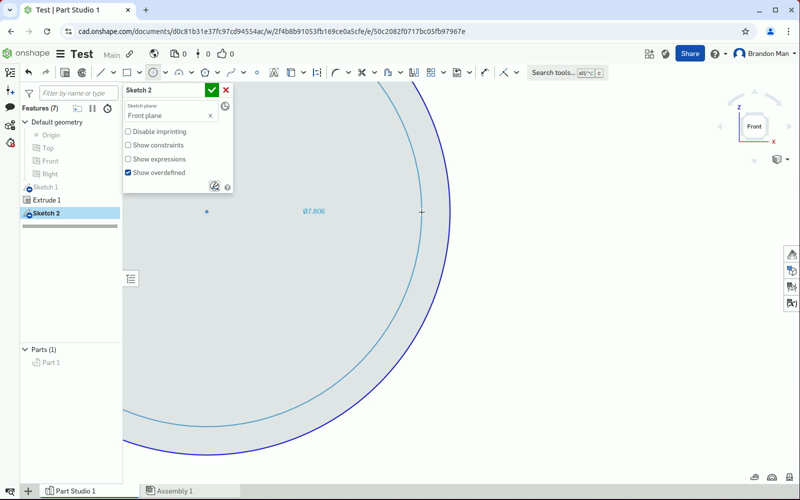
click(421, 211)
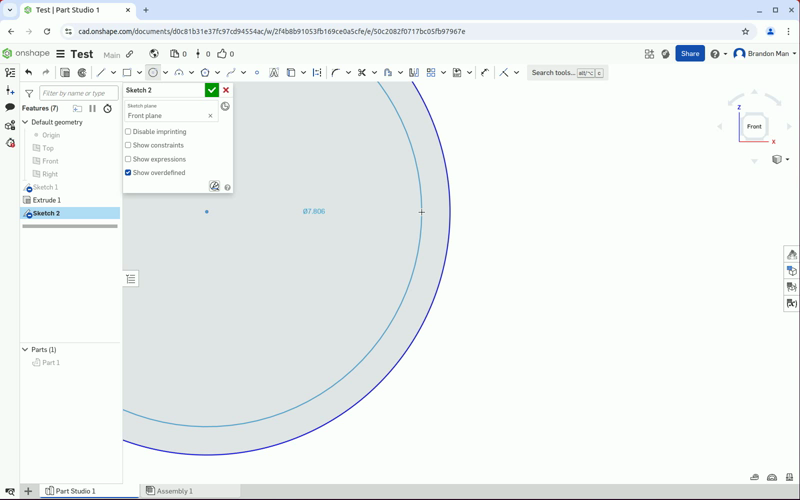
scroll(-6)
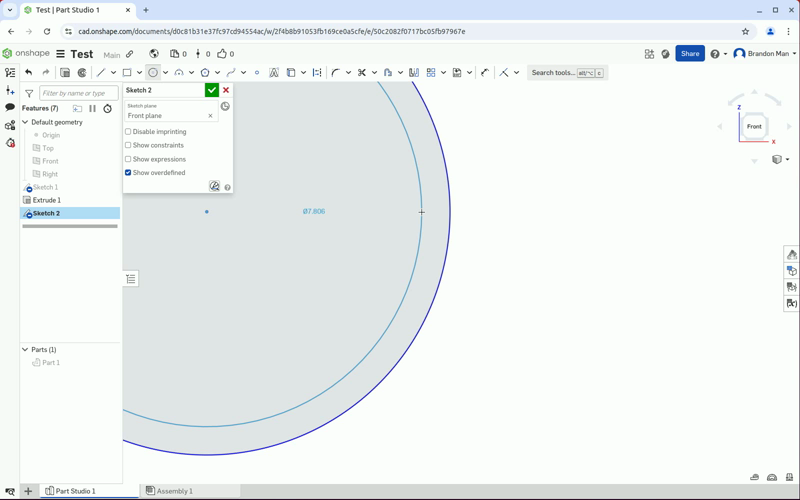
scroll(-6)
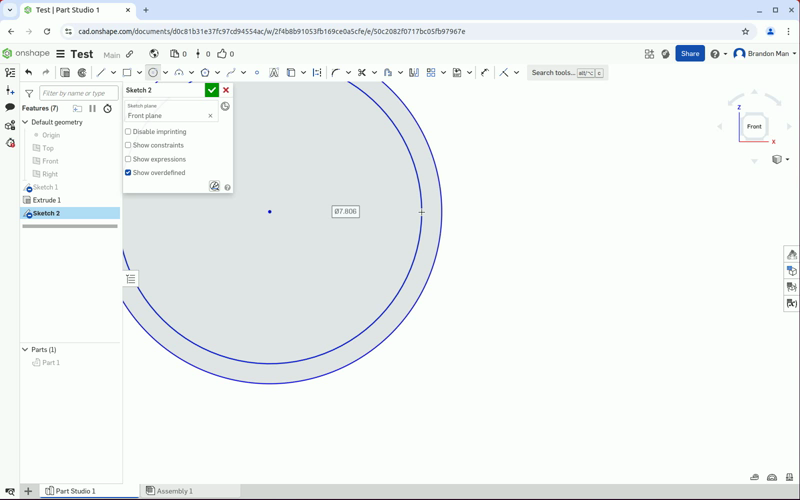
scroll(-6)
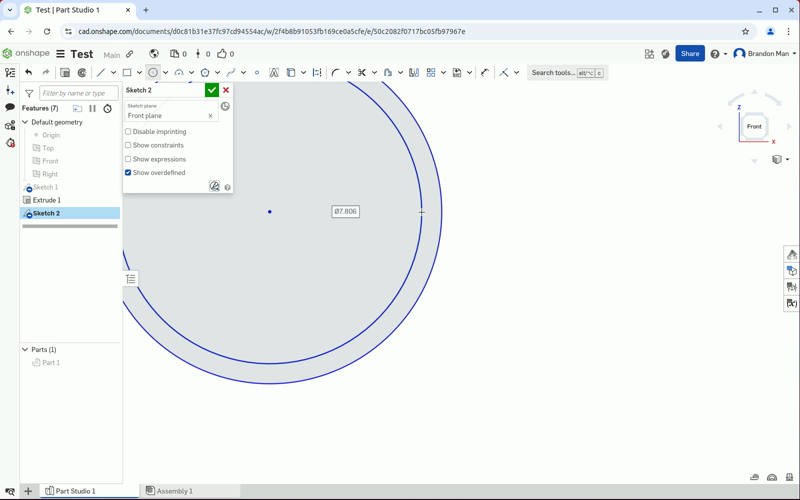
scroll(-6)
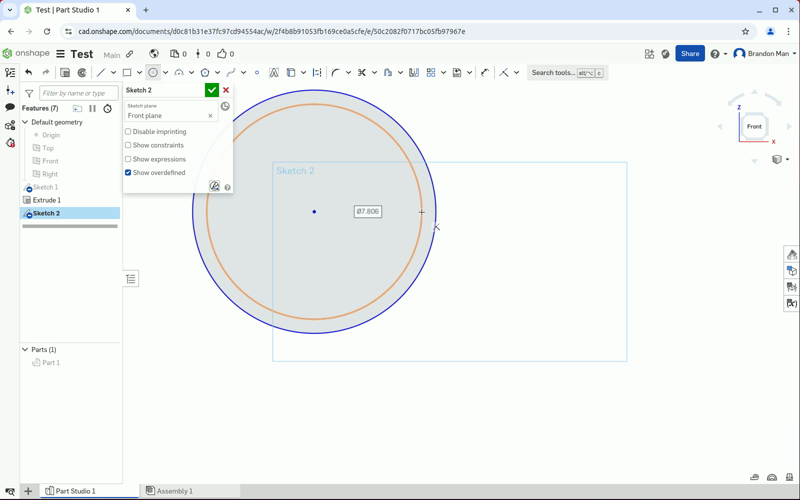
scroll(-6)
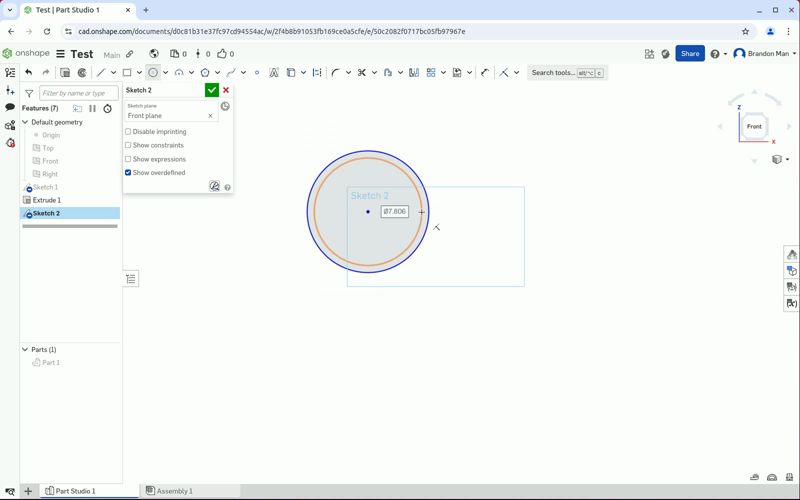
scroll(-6)
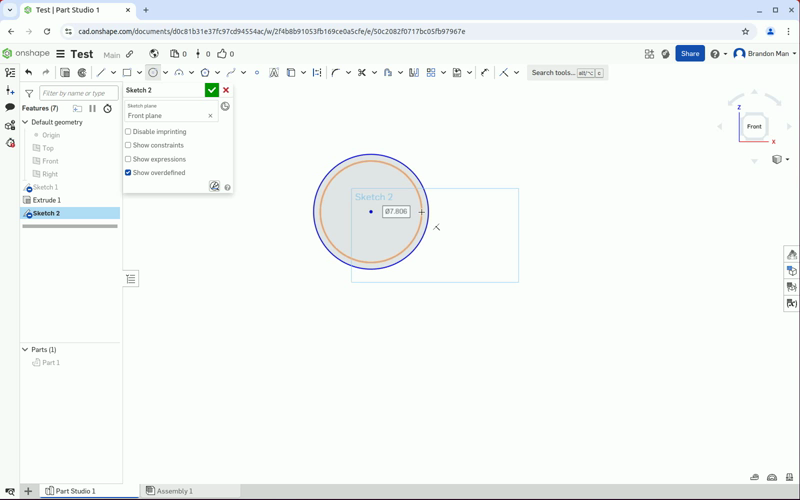
scroll(-6)
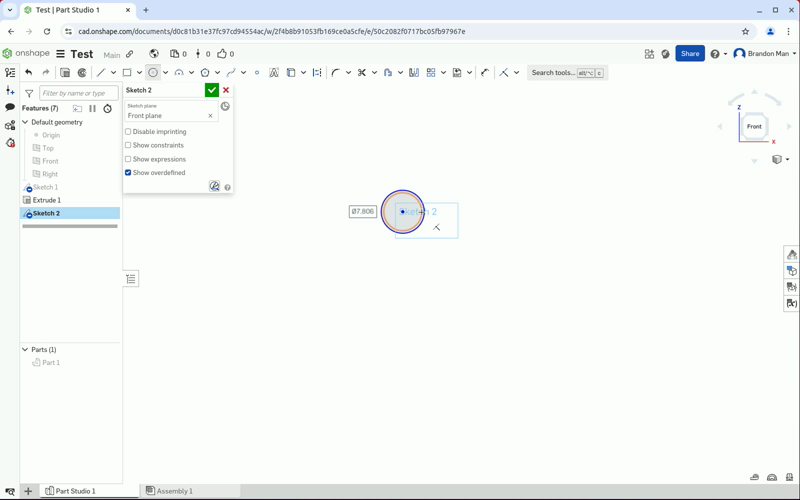
key(esc)
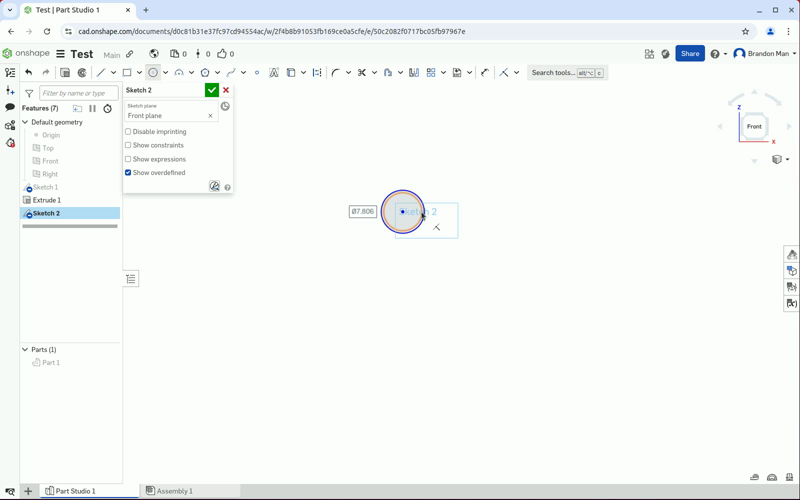
mouse_move(404, 232)
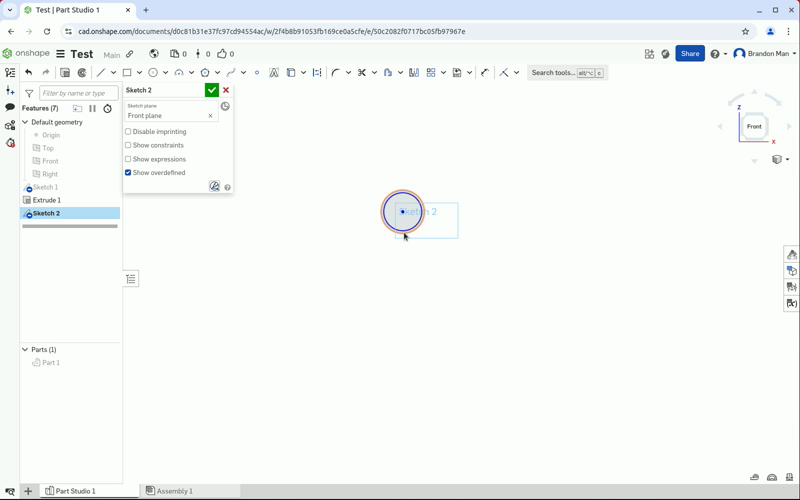
scroll(6)
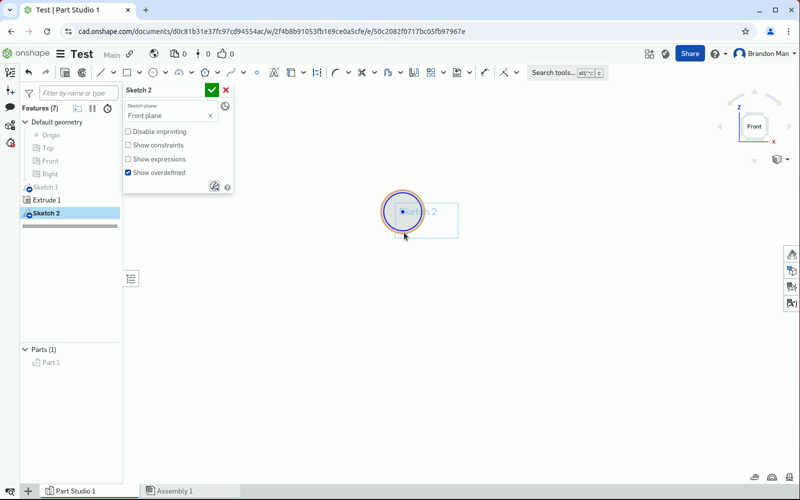
scroll(6)
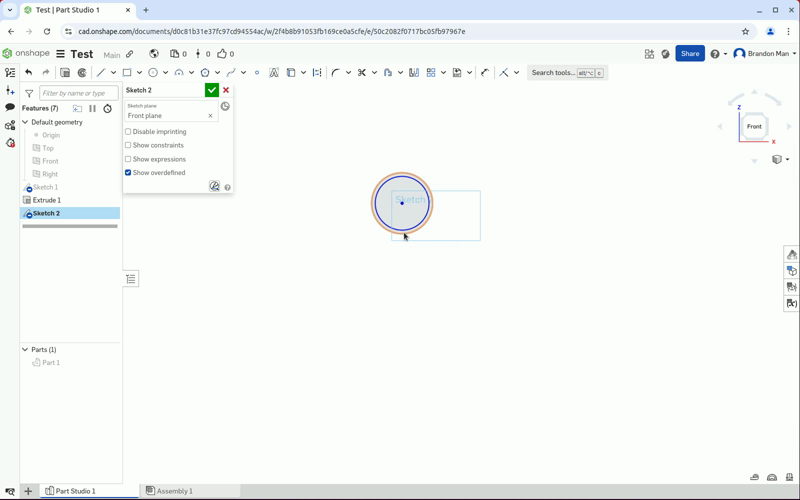
scroll(6)
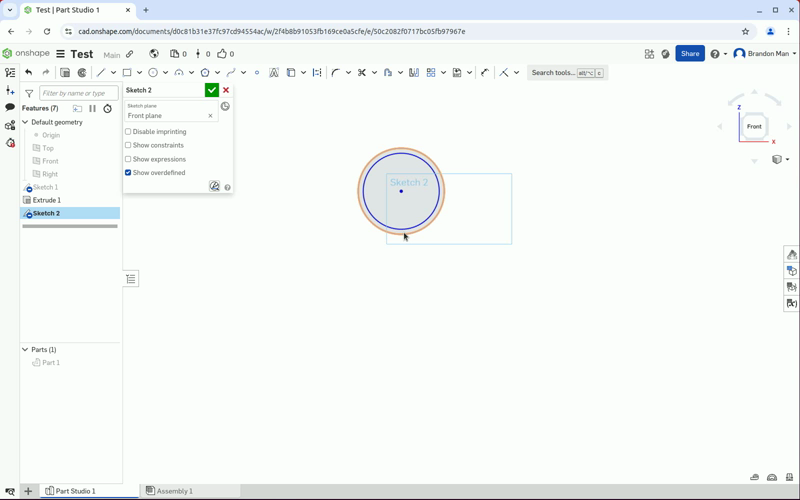
scroll(6)
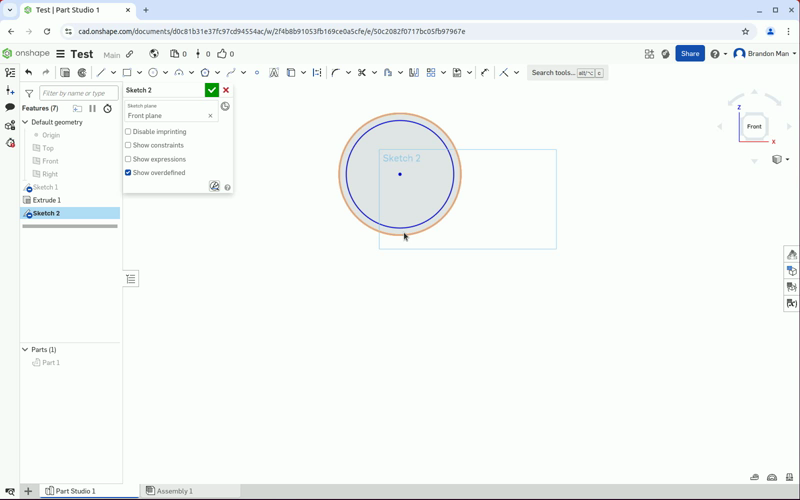
scroll(6)
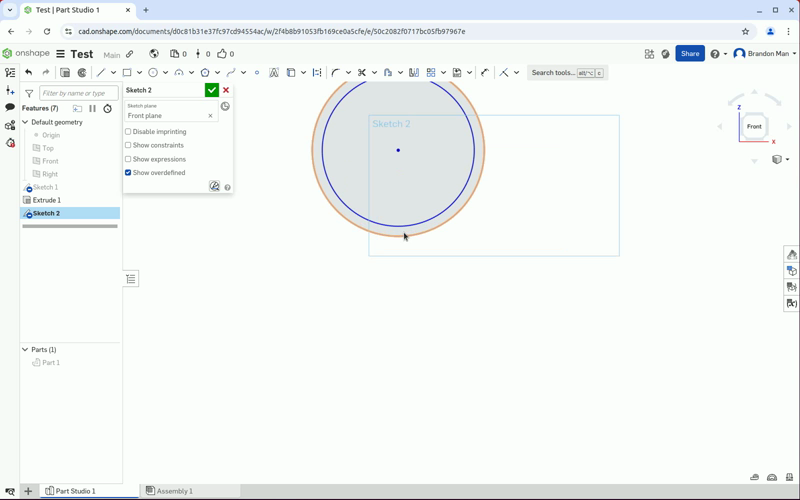
scroll(6)
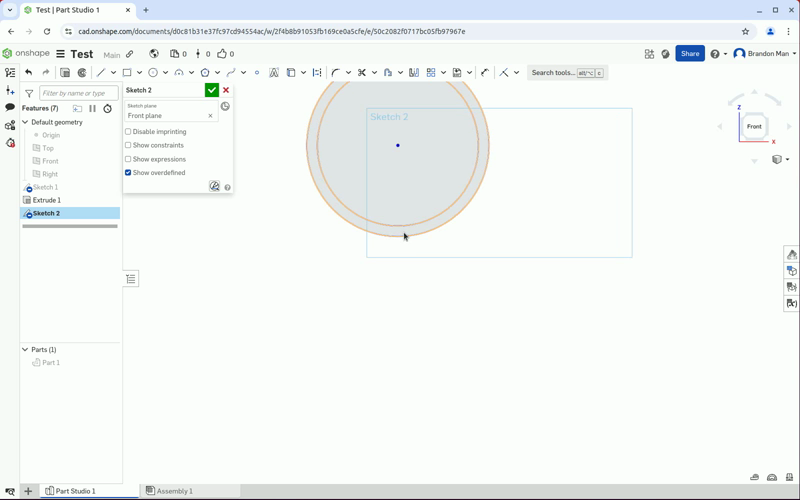
scroll(6)
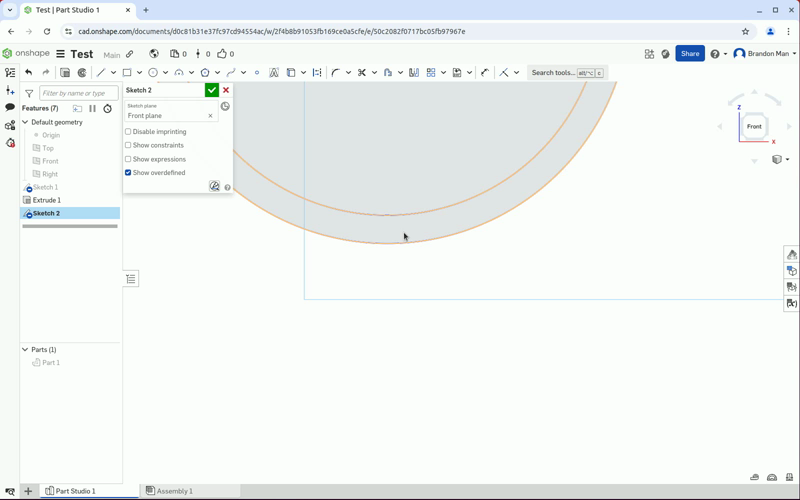
click(404, 232)
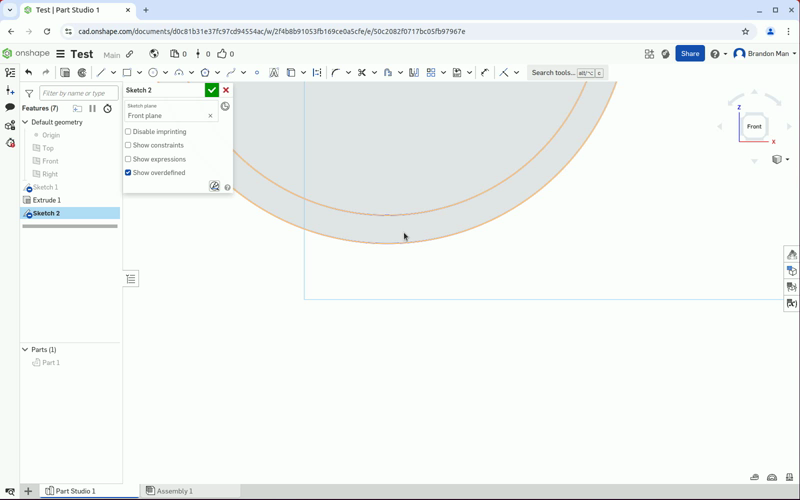
scroll(-6)
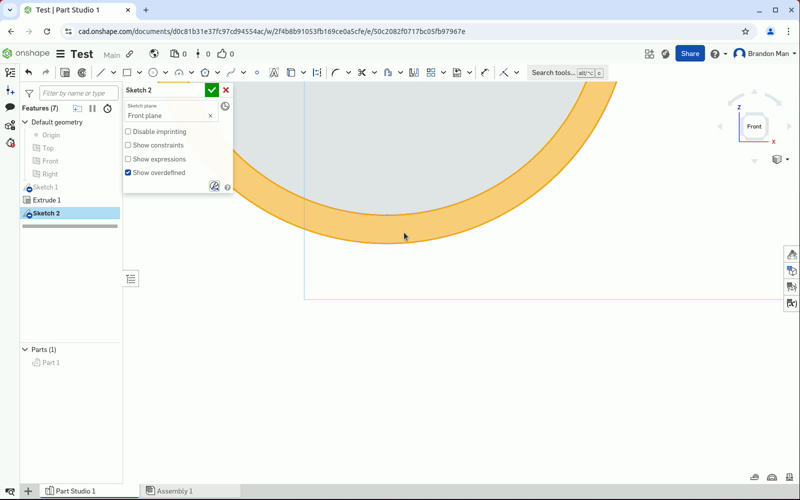
scroll(-6)
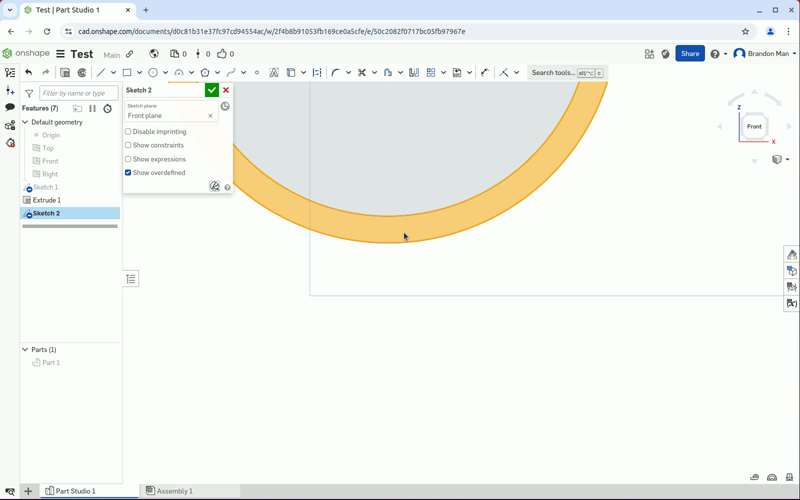
scroll(-6)
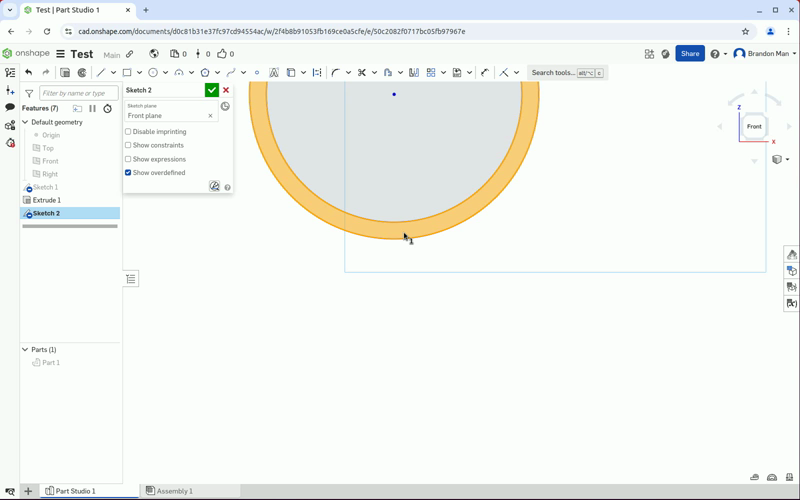
scroll(-6)
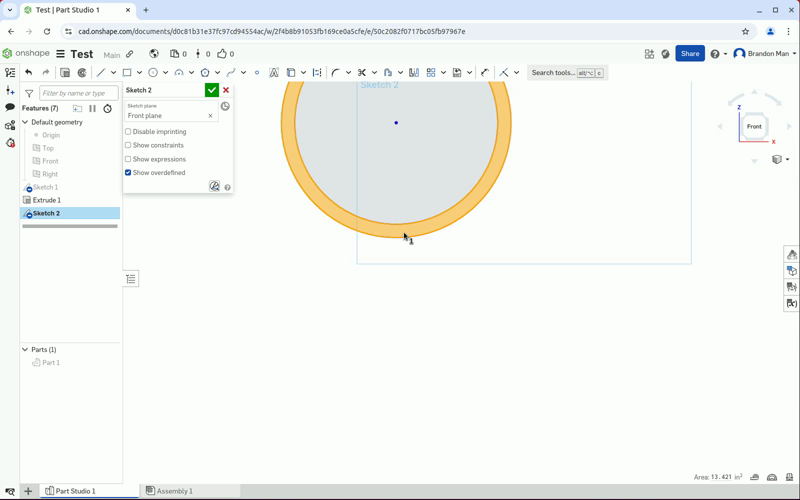
scroll(-6)
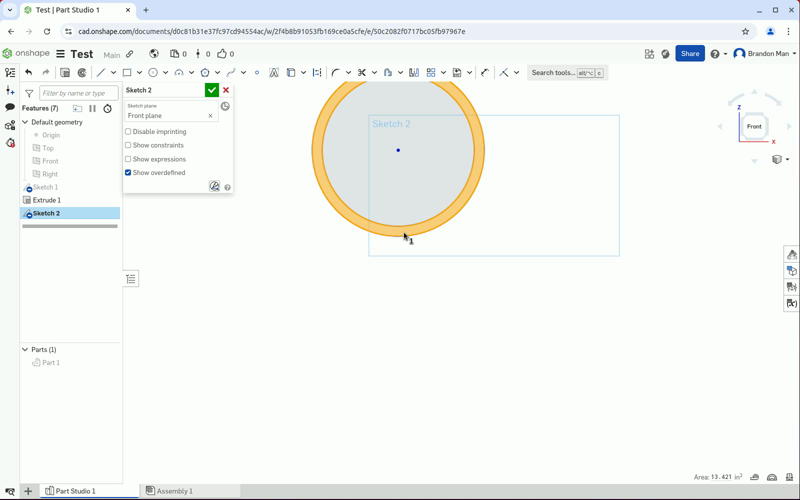
scroll(-6)
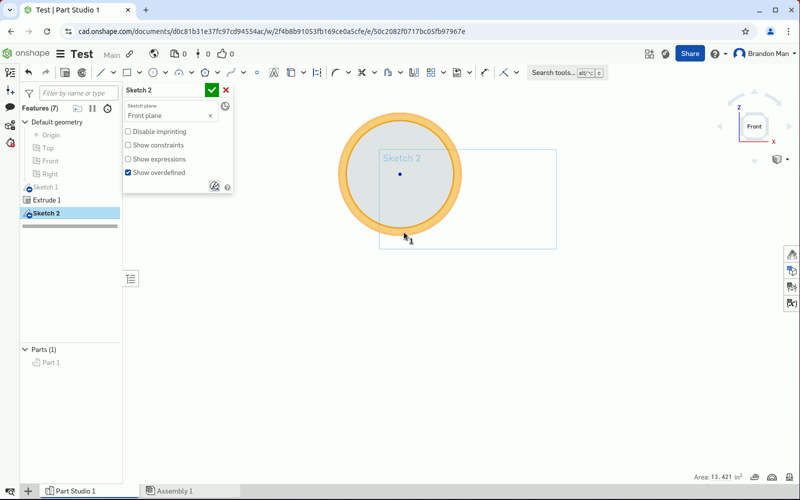
scroll(-6)
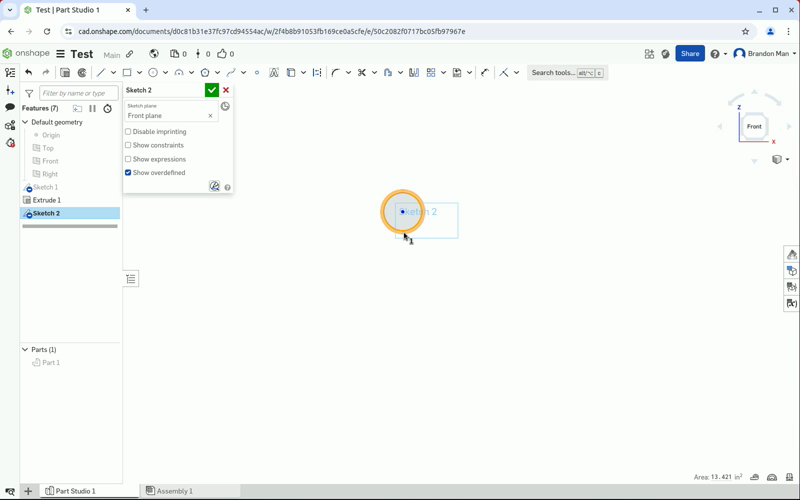
mouse_move(73, 352)
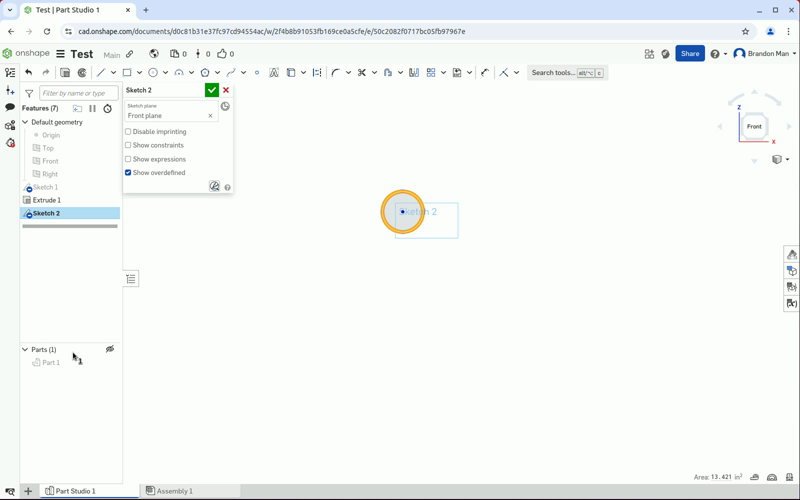
key(shift+y)
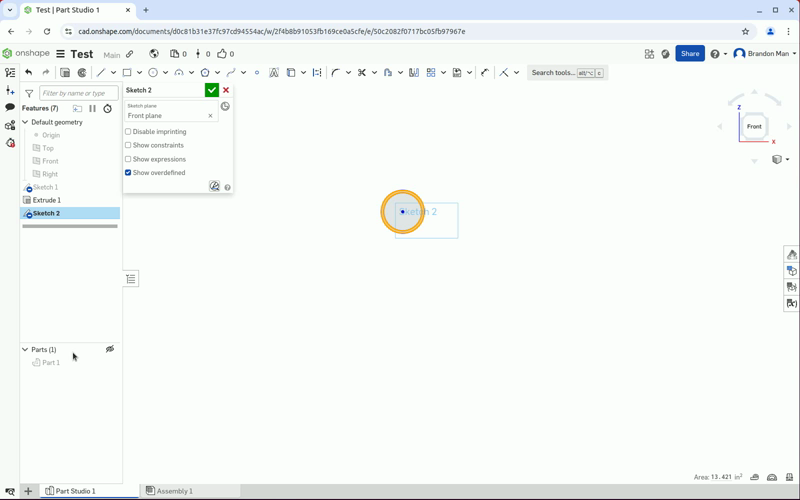
key(shift+e)
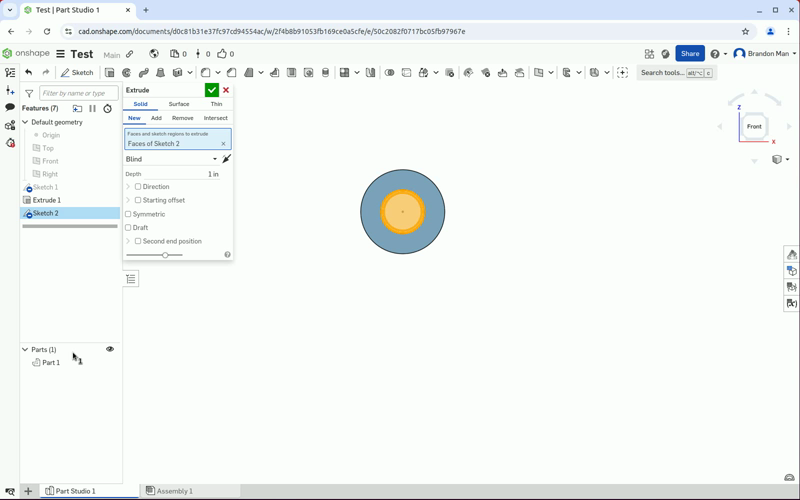
mouse_move(143, 106)
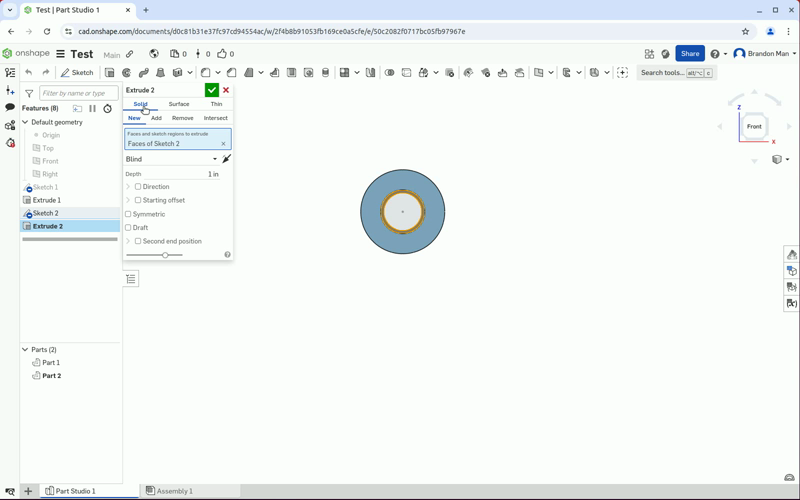
click(143, 106)
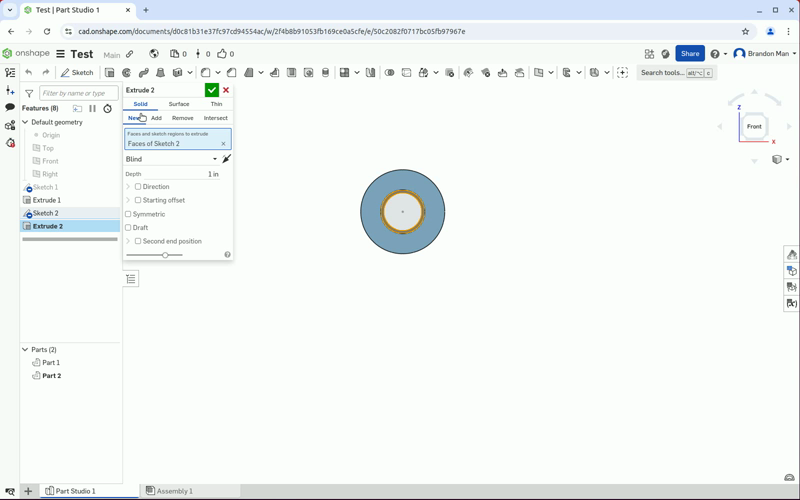
mouse_move(137, 120)
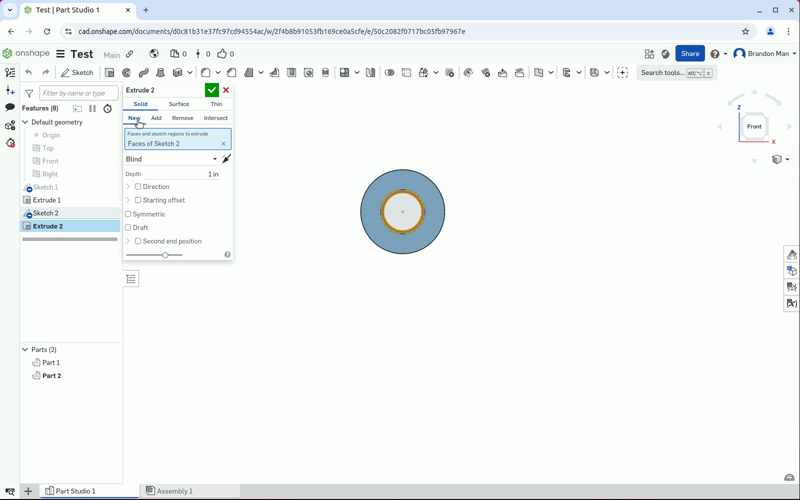
click(137, 120)
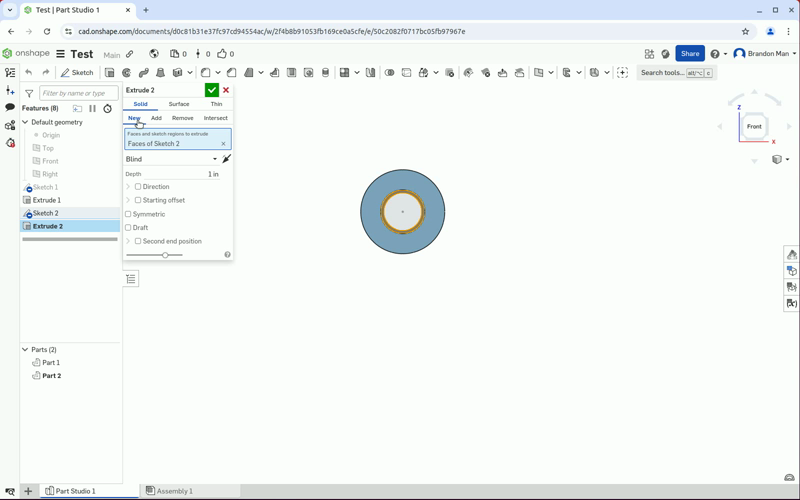
key(tab, 4)
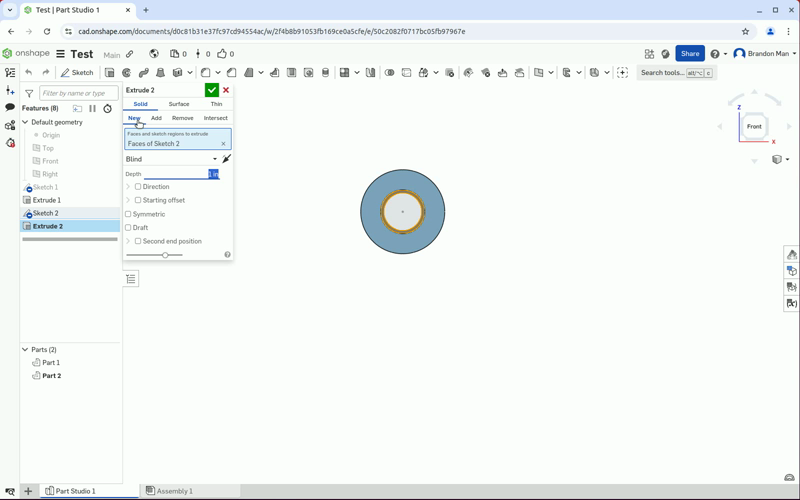
text(10.591)
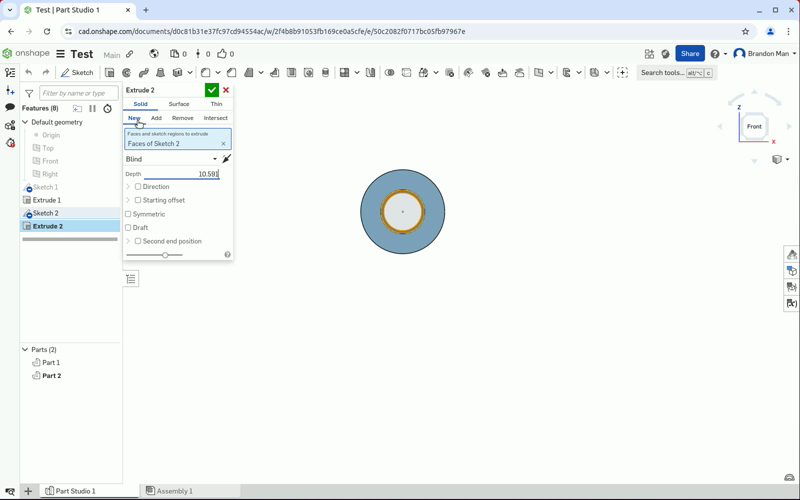
key(enter)
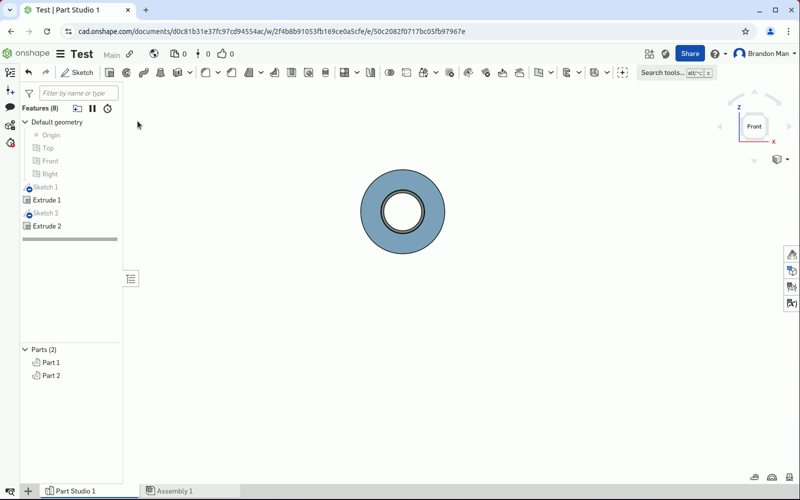
key(shift+h)
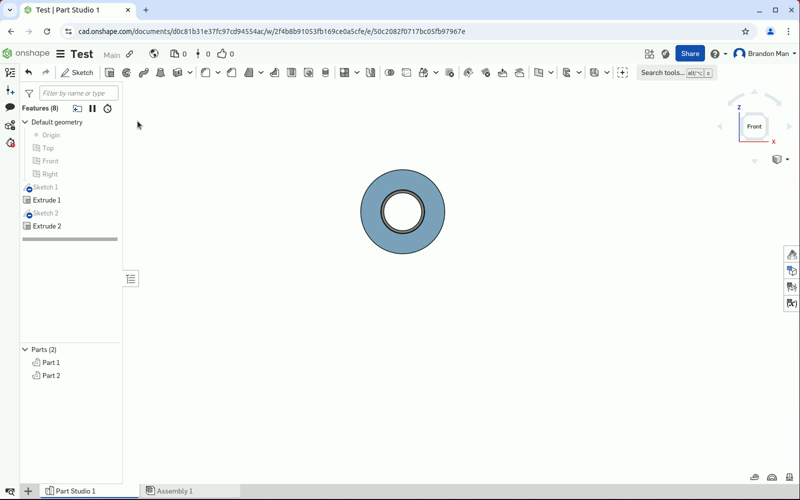
key(shift+h)
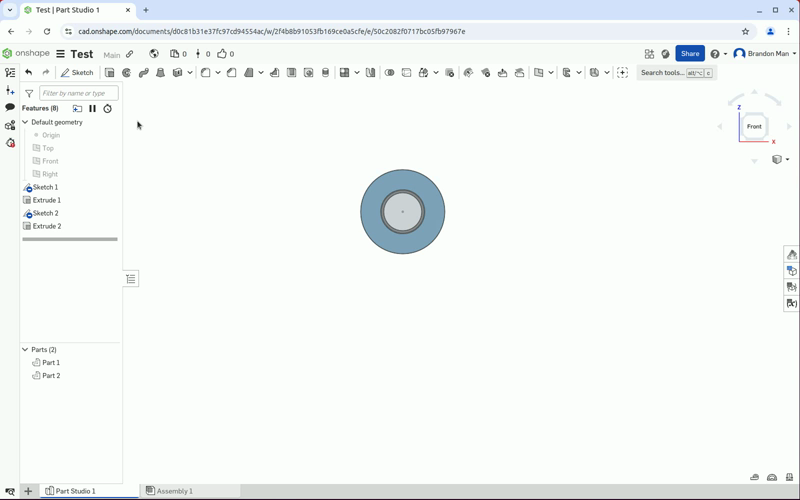
mouse_move(73, 189)
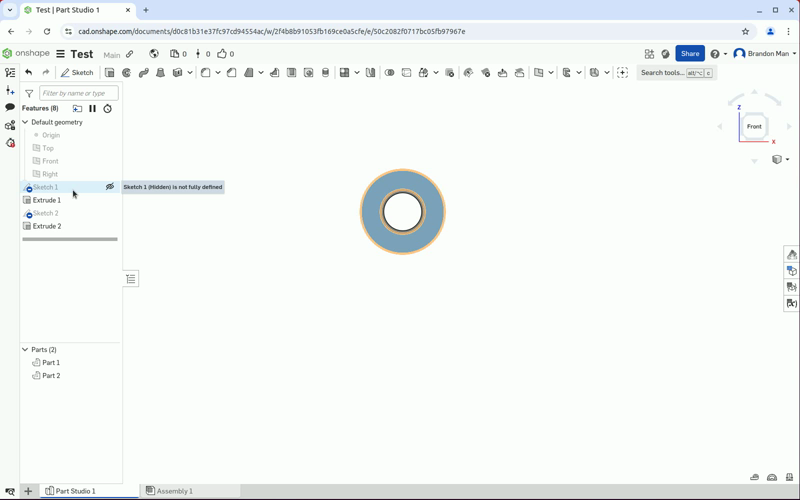
click(73, 189)
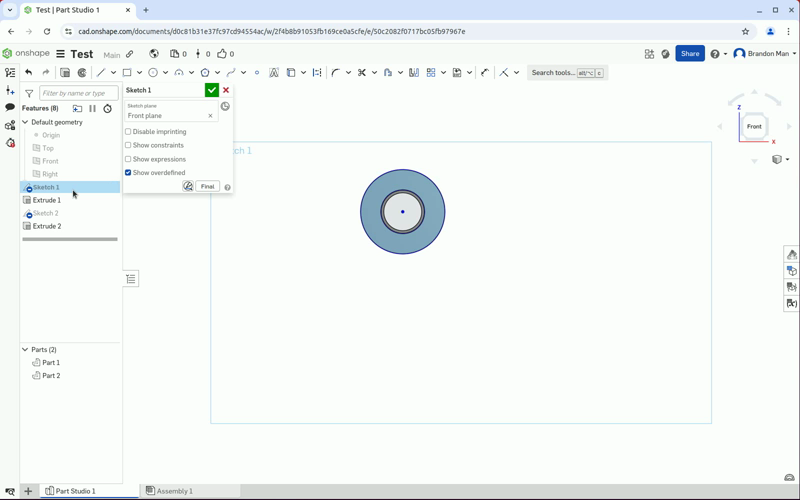
mouse_move(229, 92)
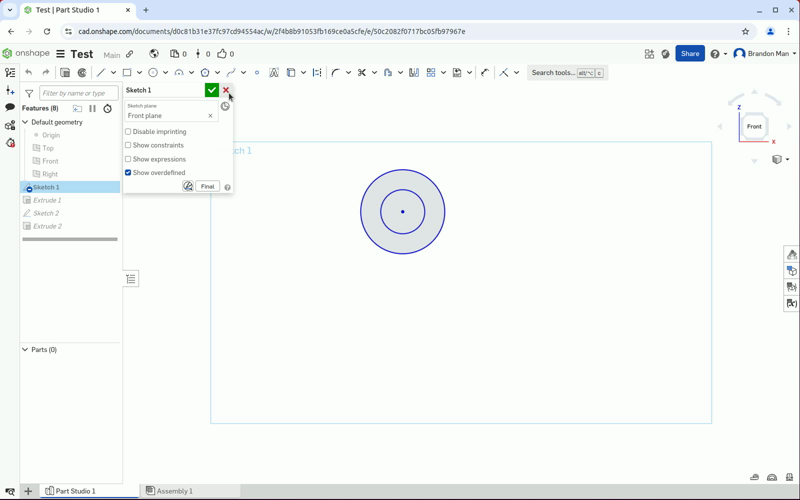
click(229, 92)
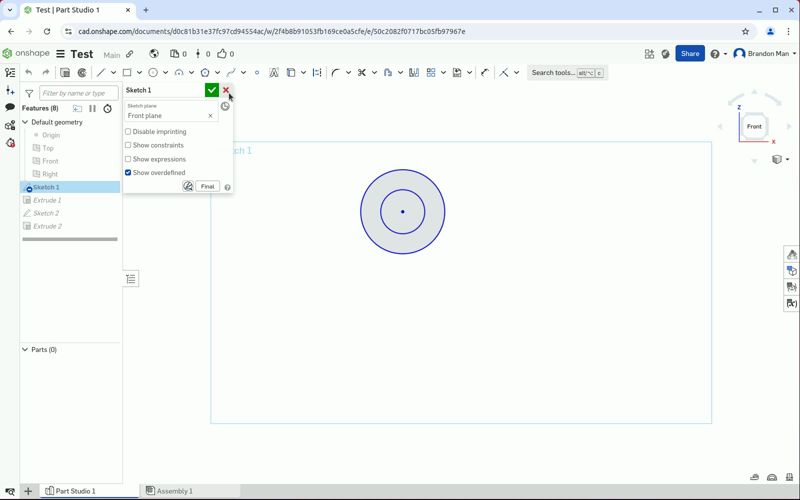
key(shift+s)
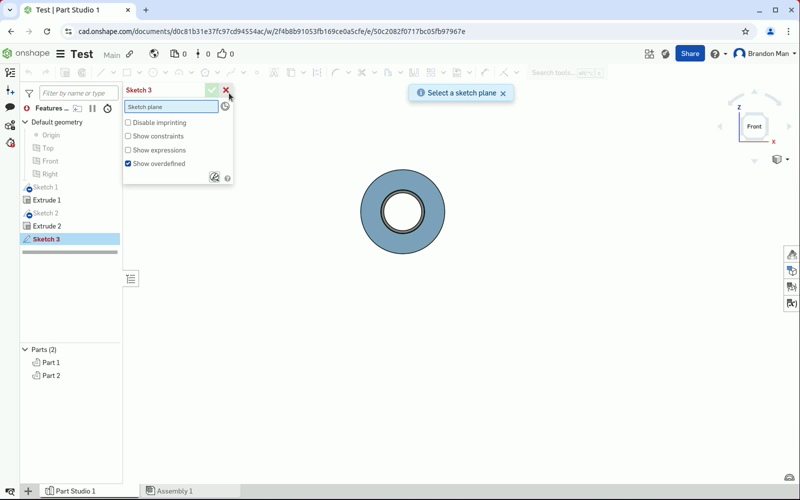
mouse_move(73, 163)
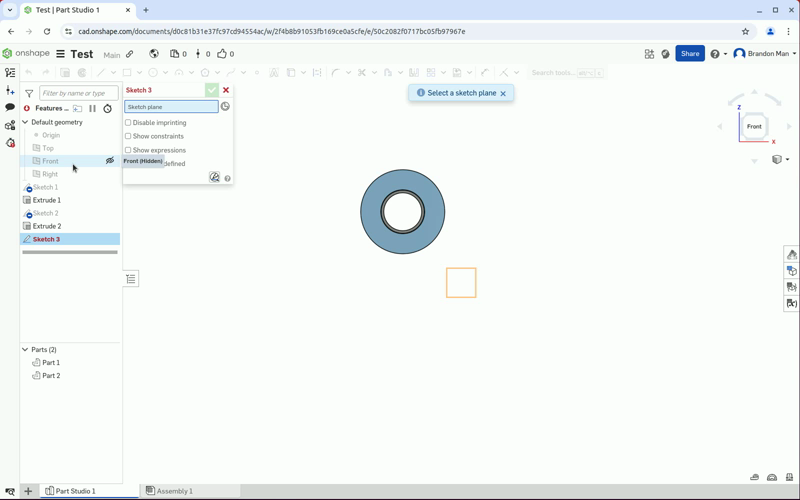
click(73, 163)
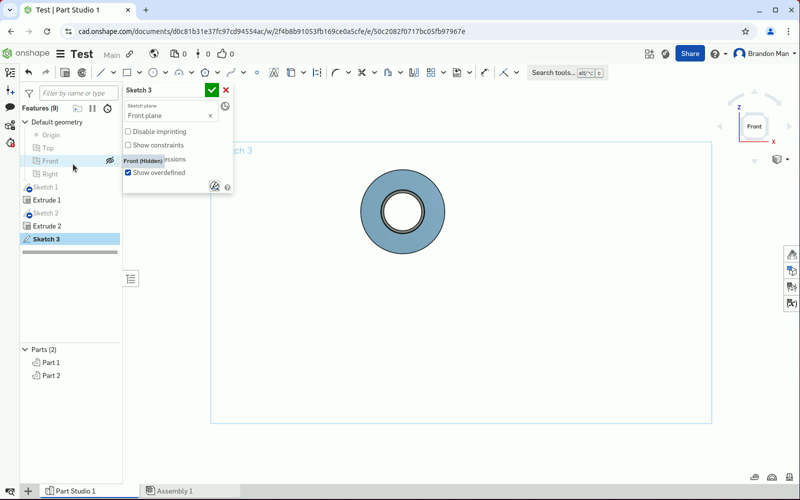
mouse_move(73, 352)
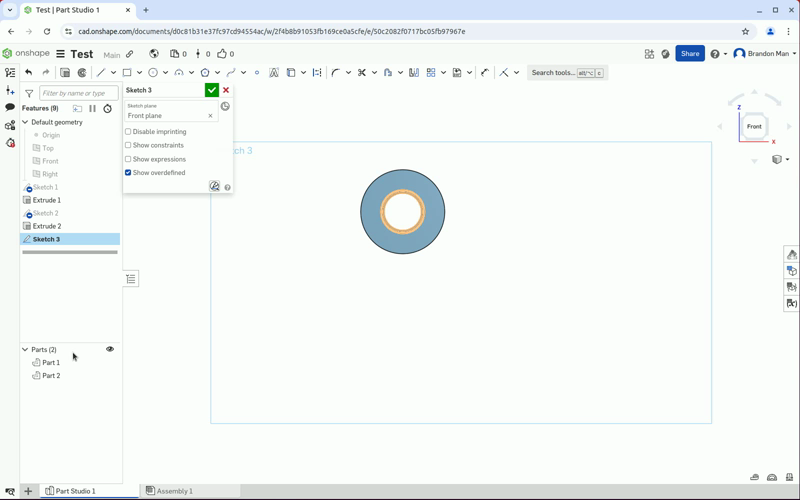
key(y)
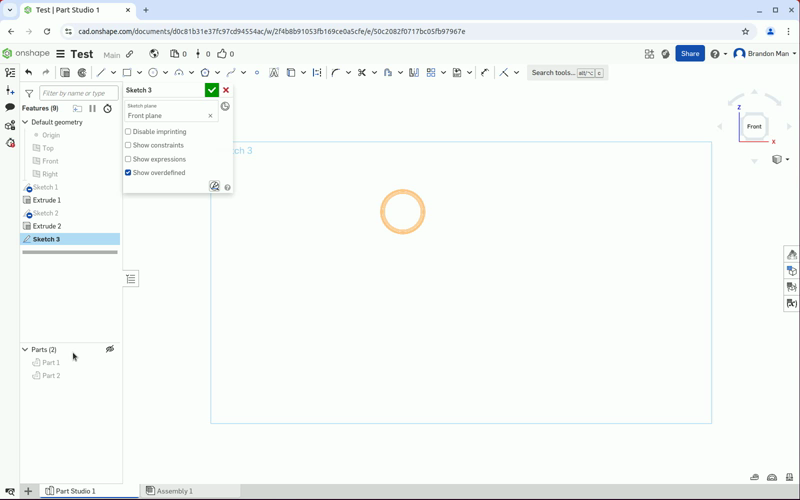
key(c)
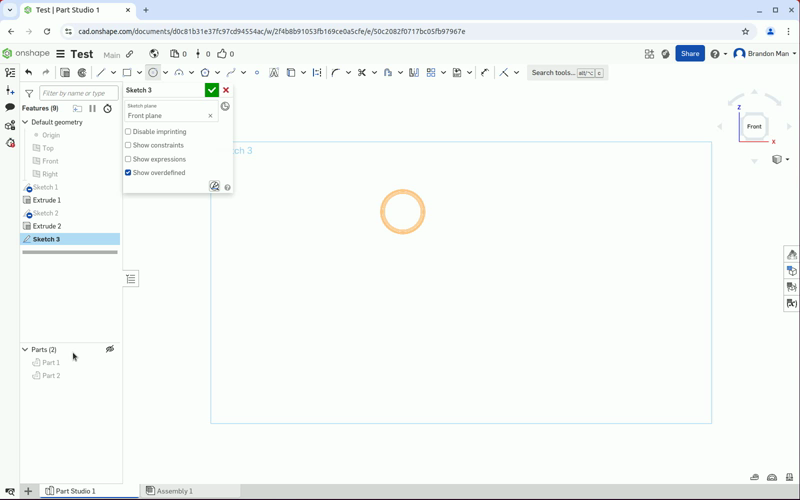
key_down(shift)
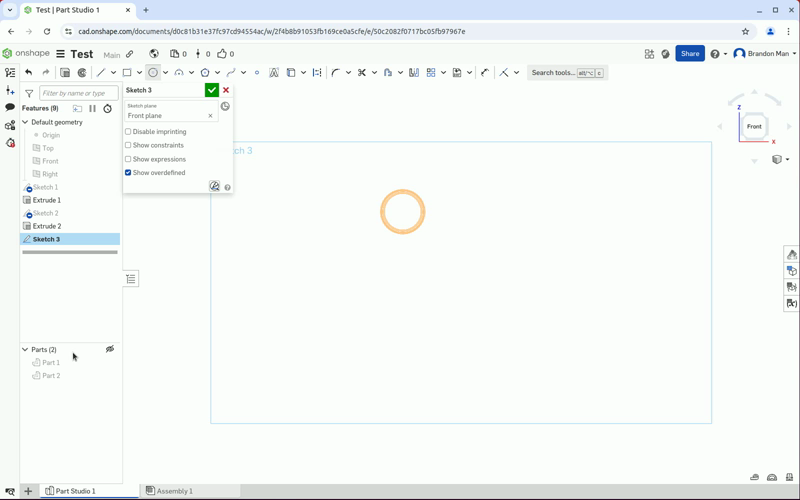
mouse_move(402, 211)
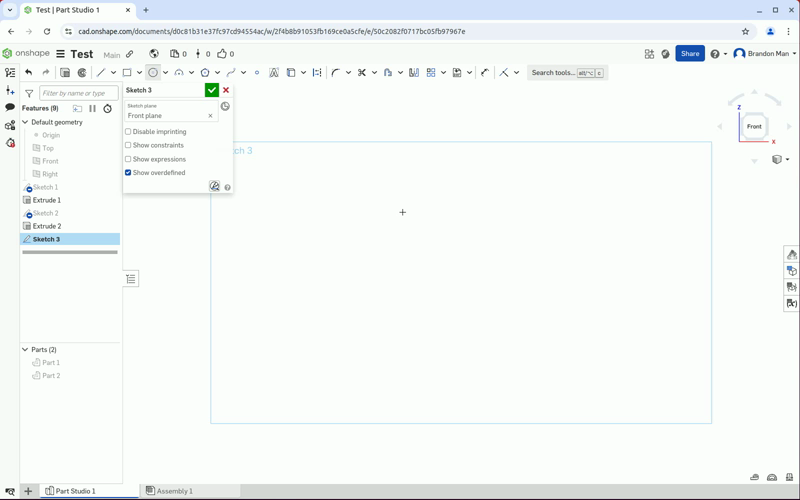
click(402, 211)
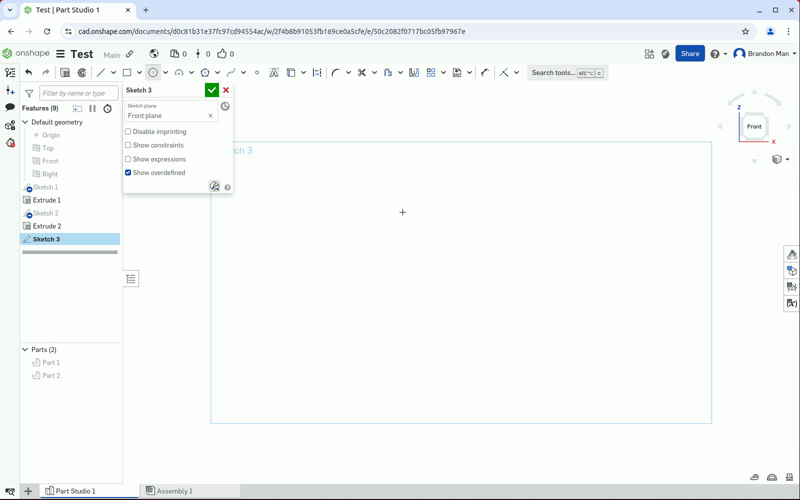
key_up(shift)
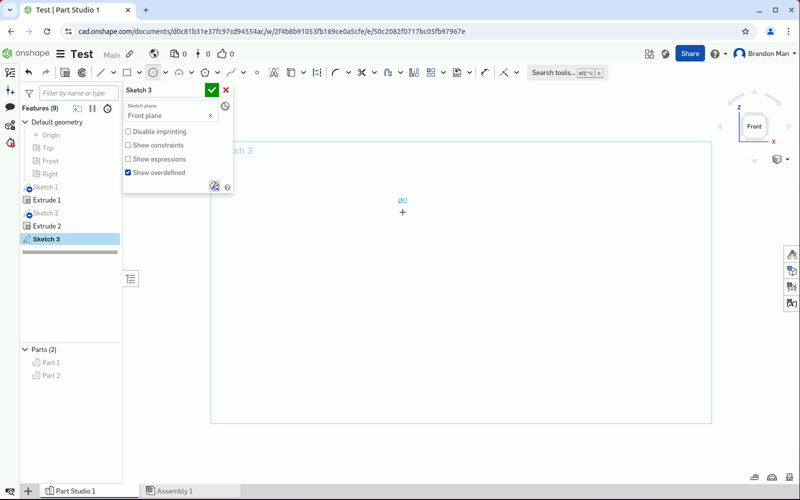
mouse_move(421, 211)
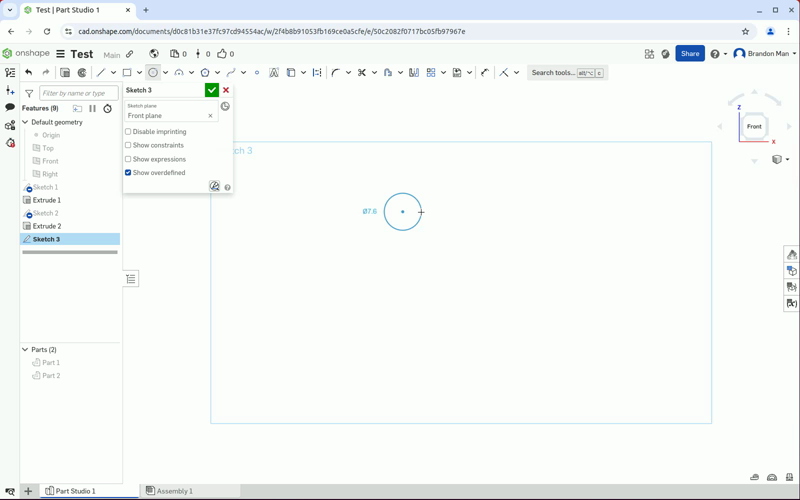
click(421, 211)
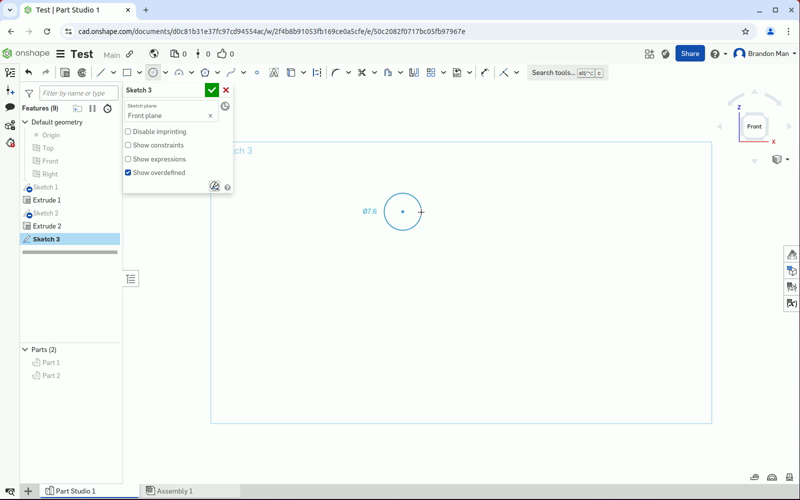
key(esc)
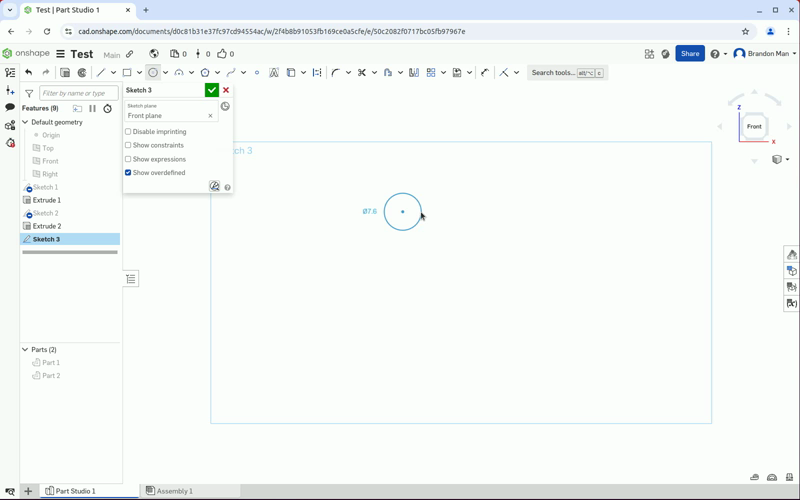
mouse_move(395, 198)
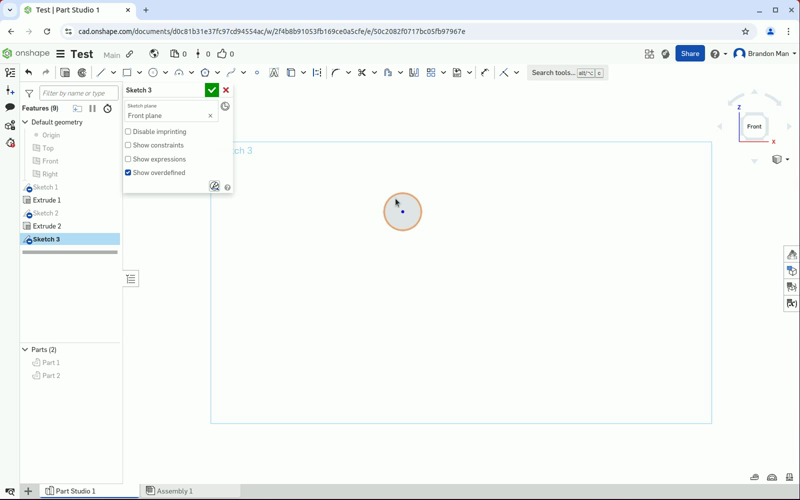
scroll(6)
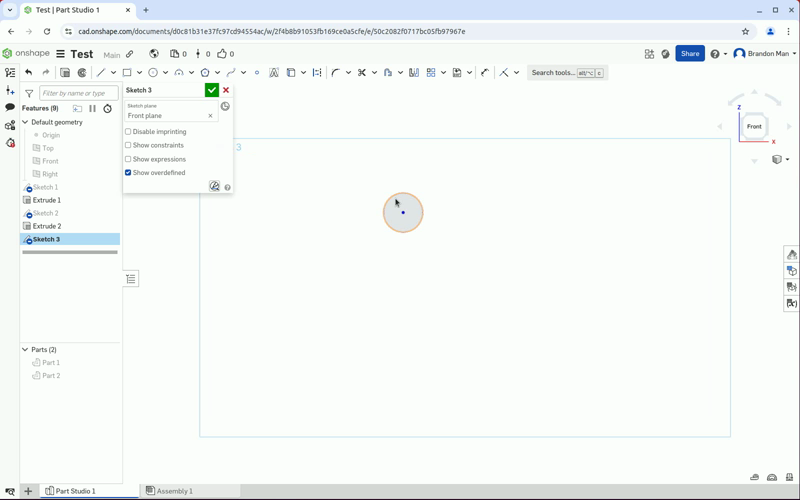
scroll(6)
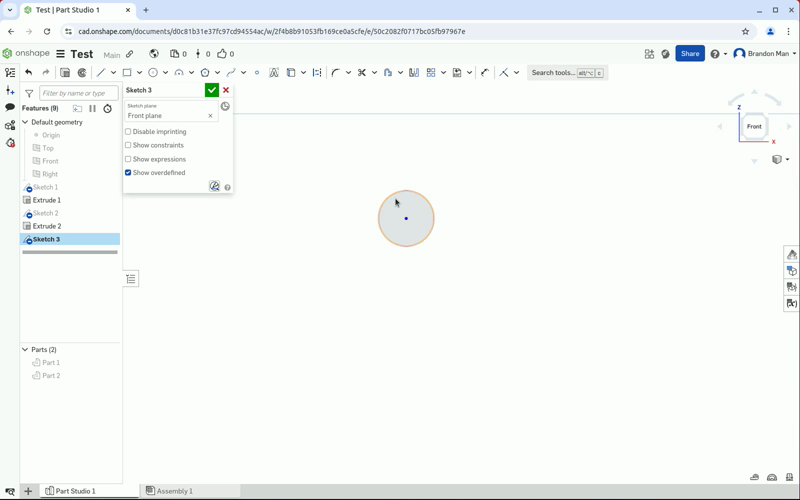
scroll(6)
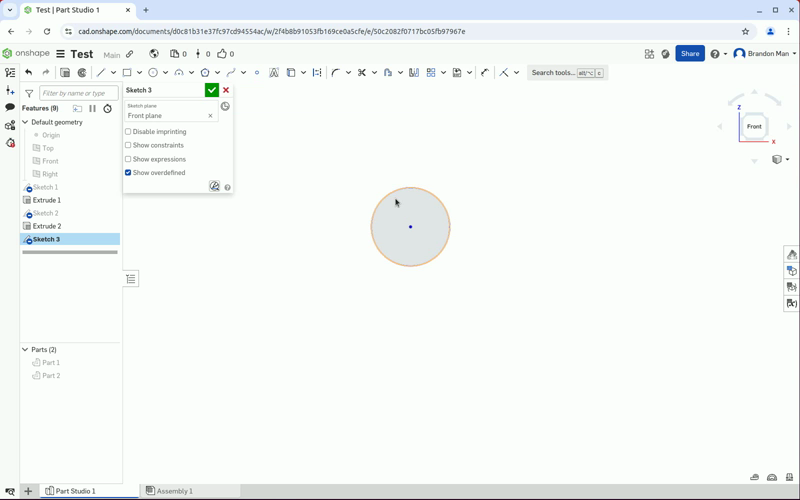
scroll(6)
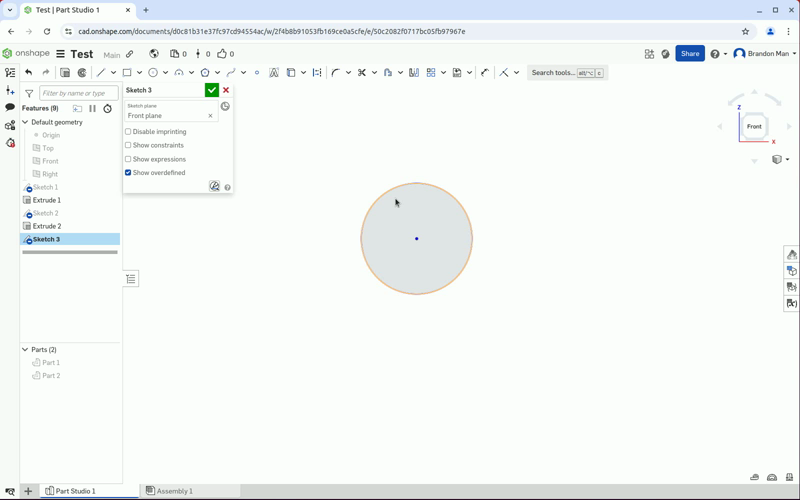
scroll(6)
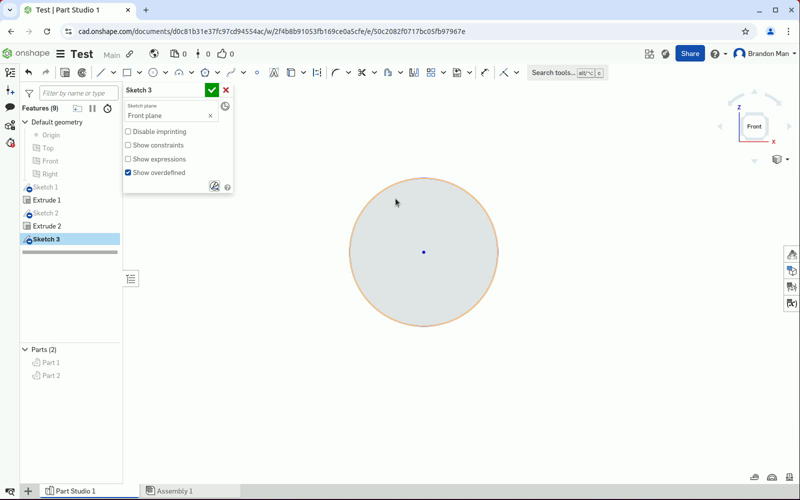
scroll(6)
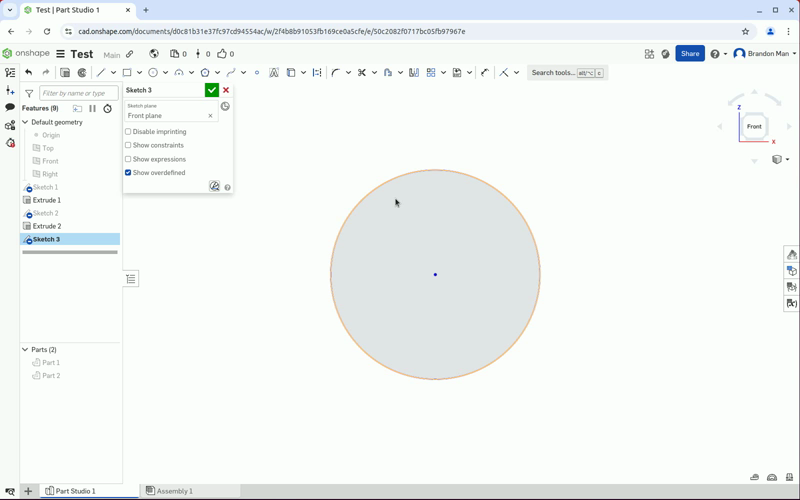
scroll(6)
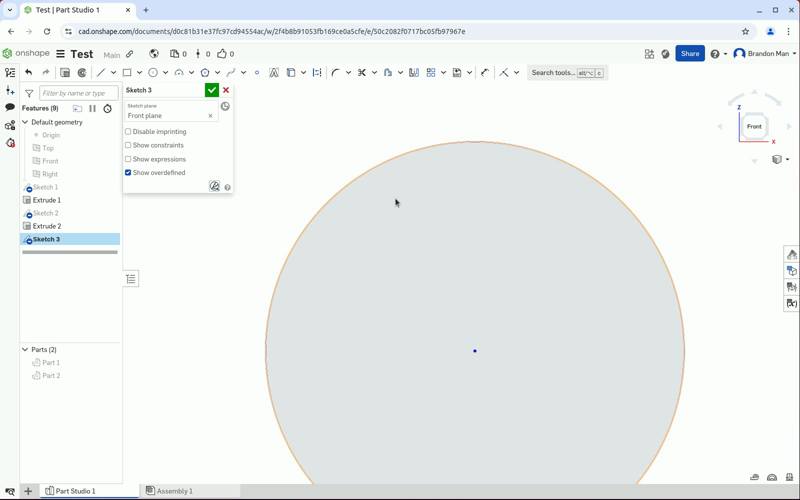
click(395, 198)
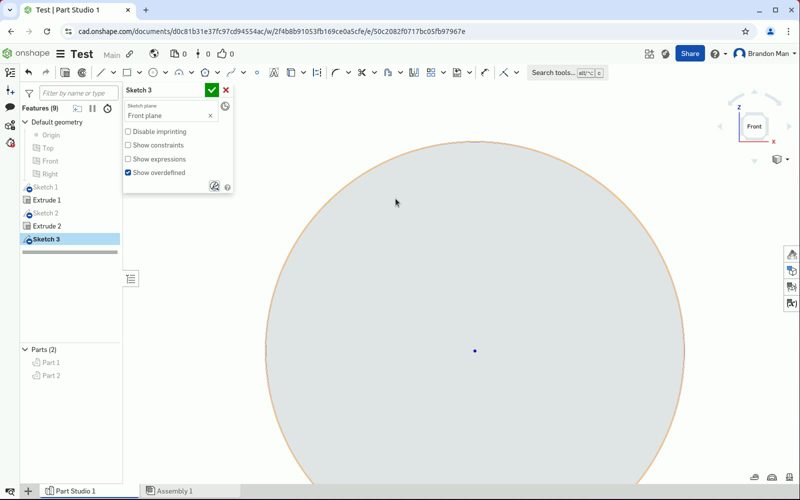
scroll(-6)
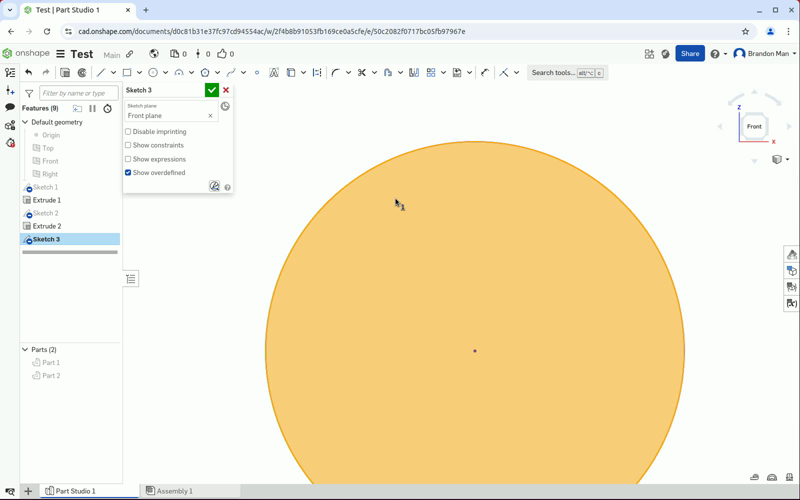
scroll(-6)
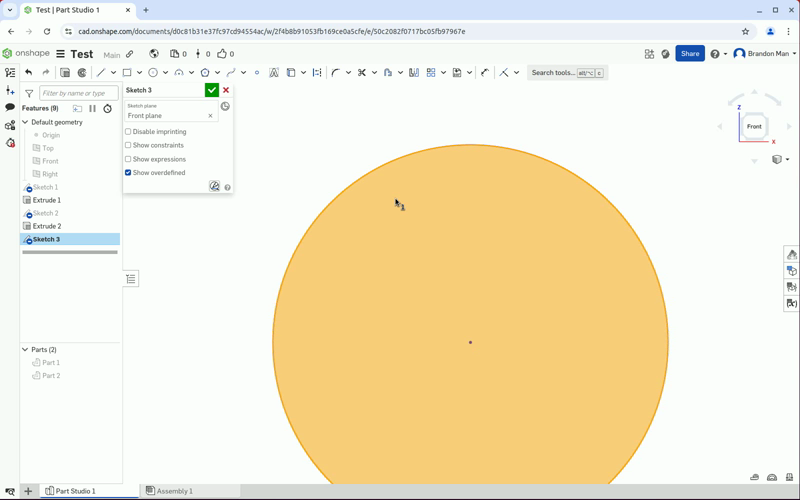
scroll(-6)
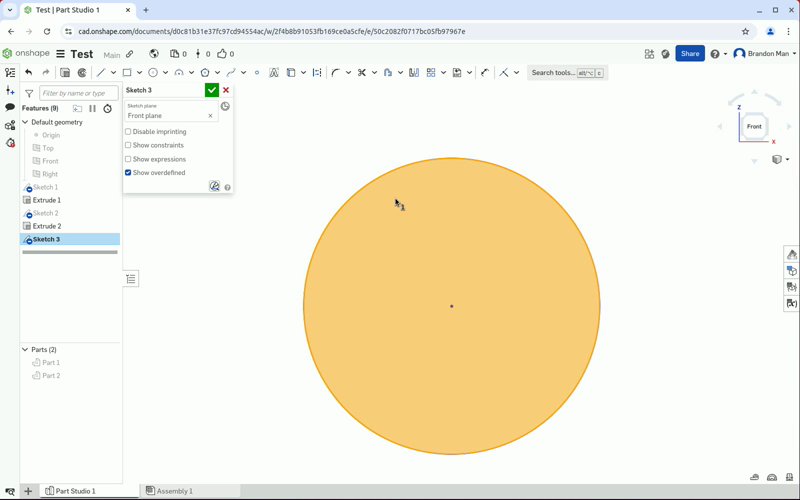
scroll(-6)
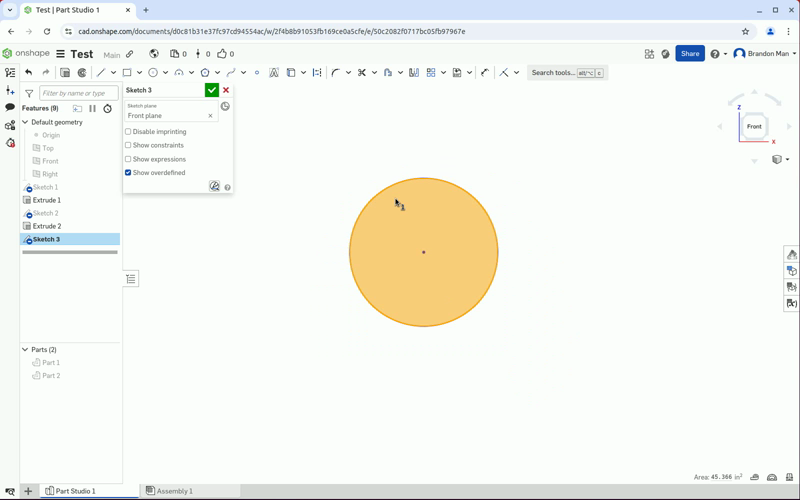
scroll(-6)
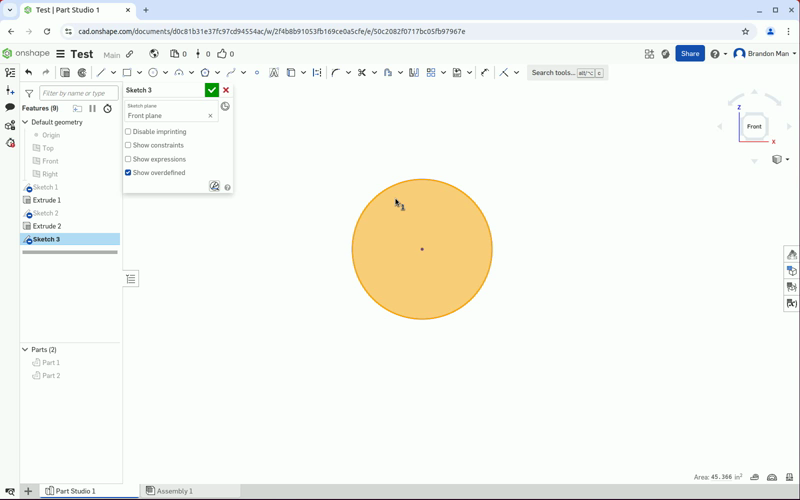
scroll(-6)
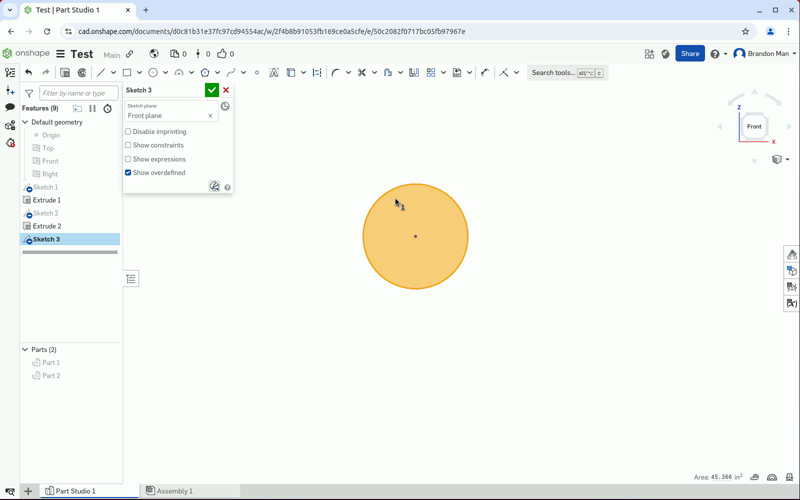
scroll(-6)
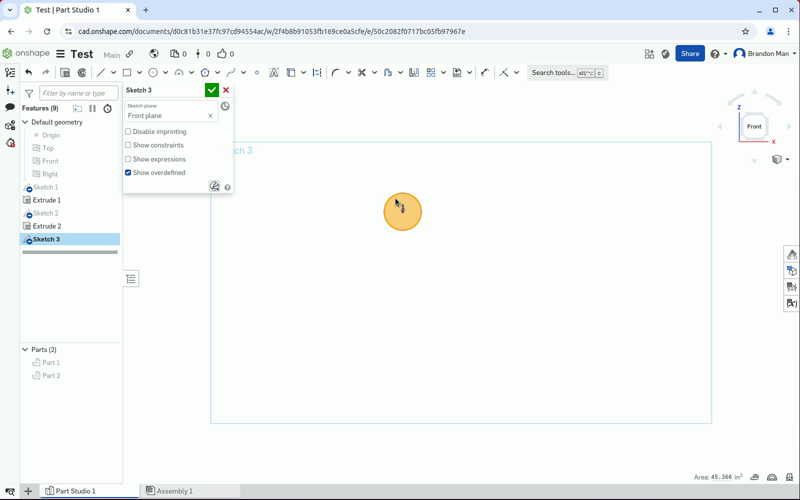
mouse_move(73, 352)
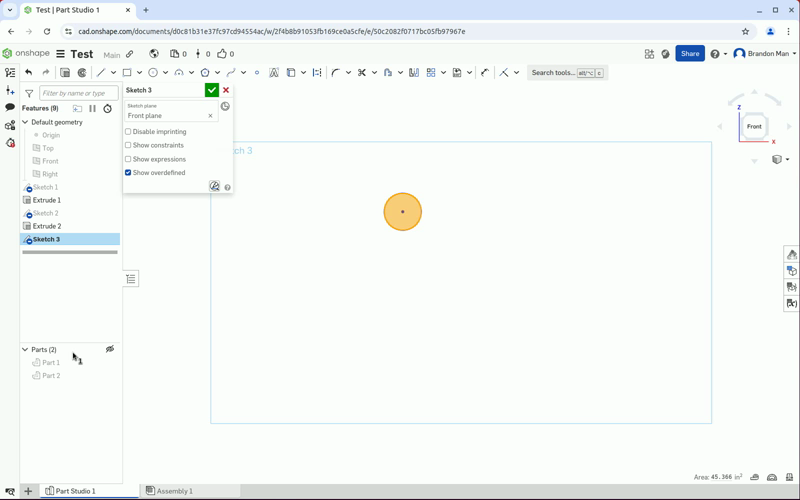
key(shift+y)
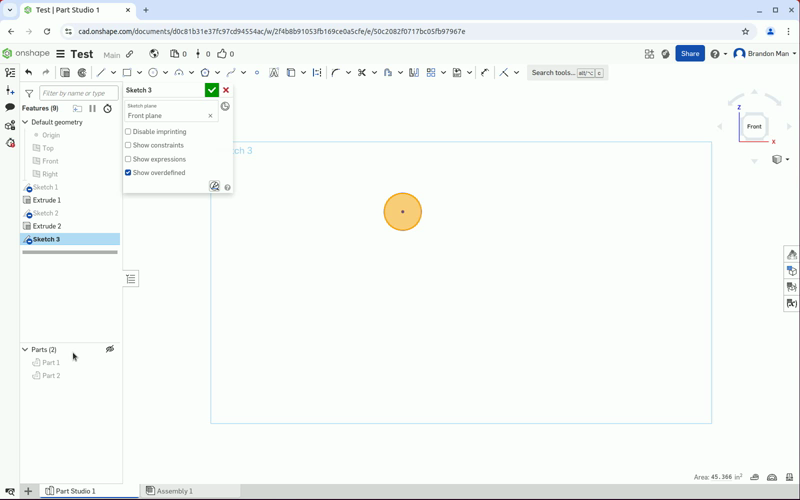
key(shift+e)
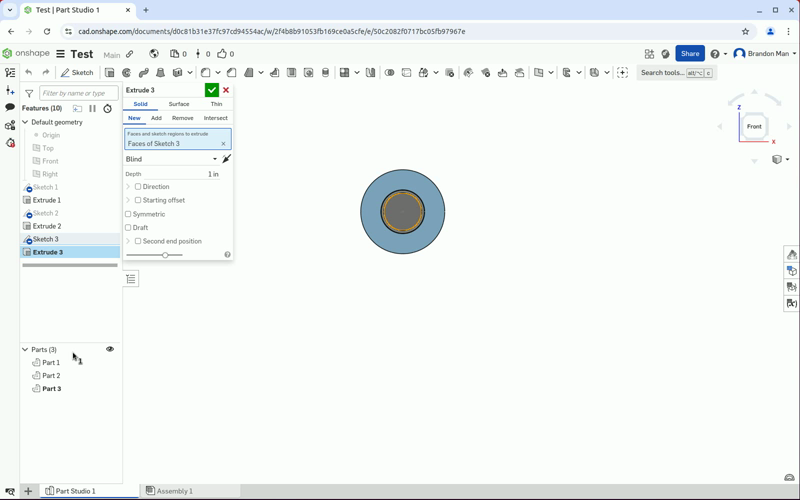
mouse_move(143, 106)
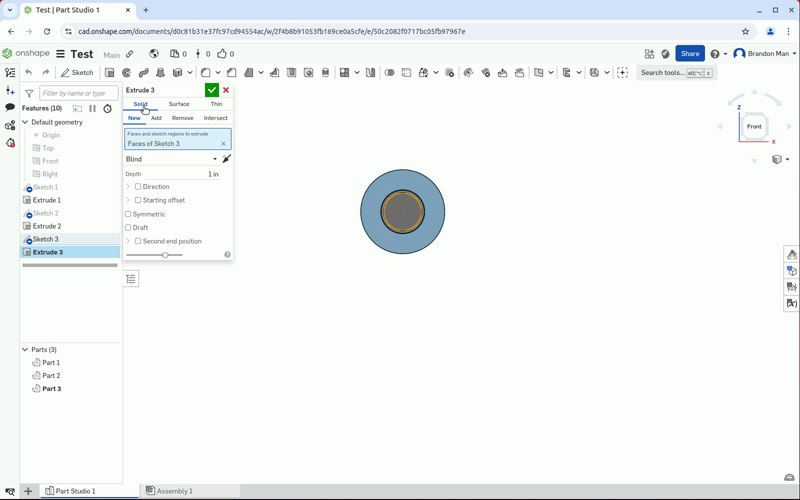
click(143, 106)
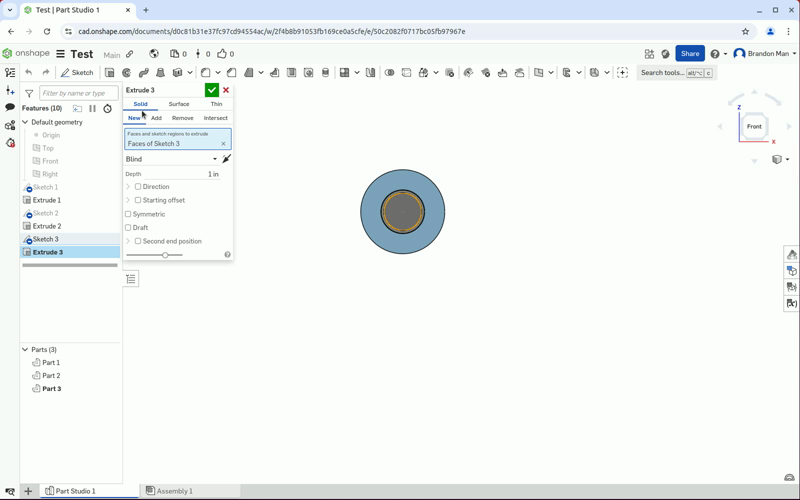
mouse_move(137, 120)
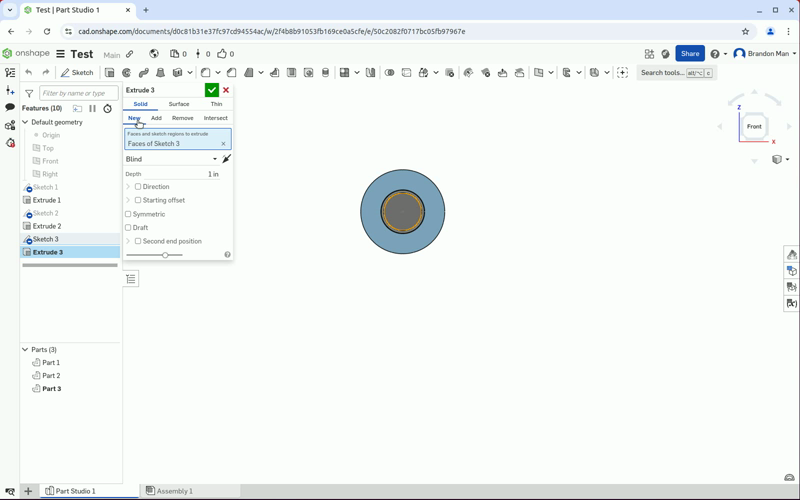
click(137, 120)
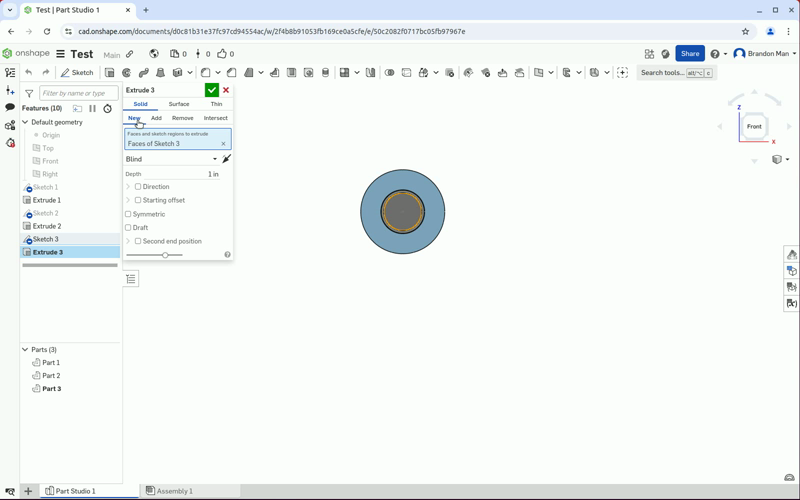
key(tab, 4)
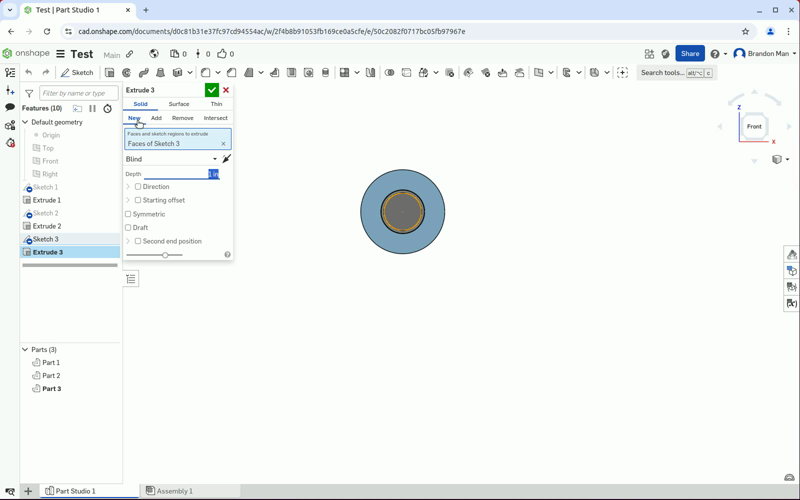
text(10.591)
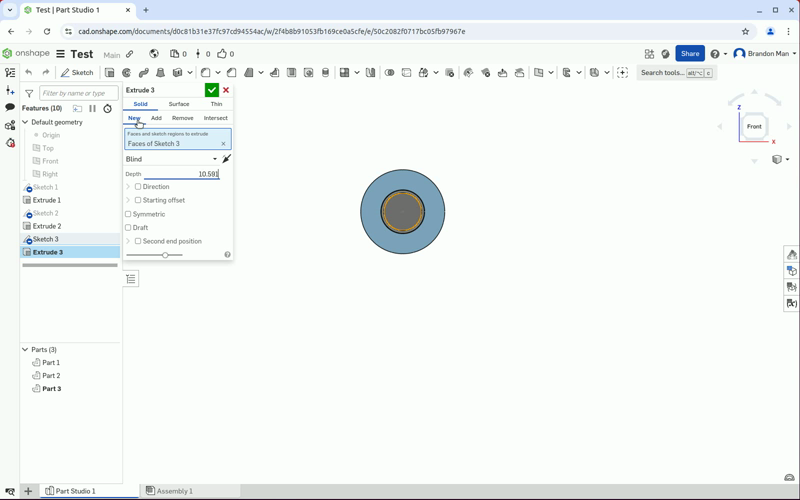
key(enter)
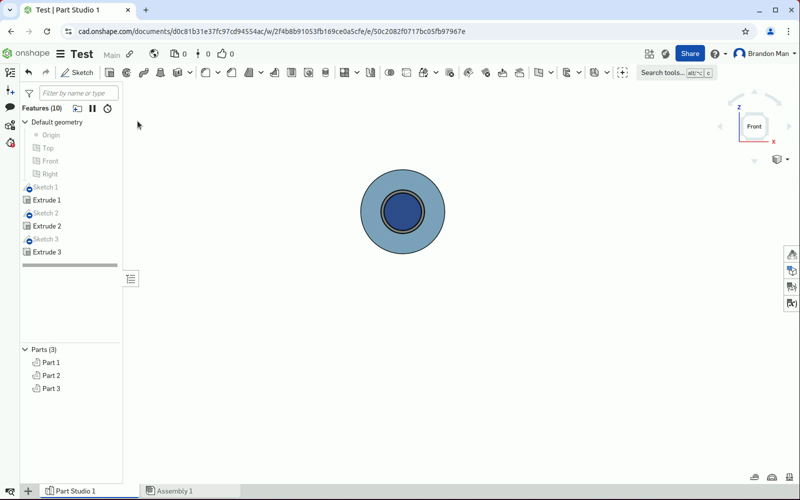
key(shift+h)
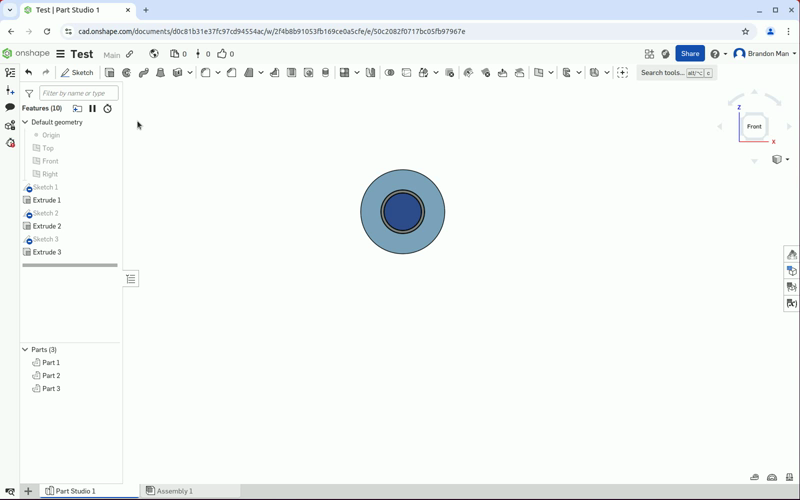
key(shift+h)
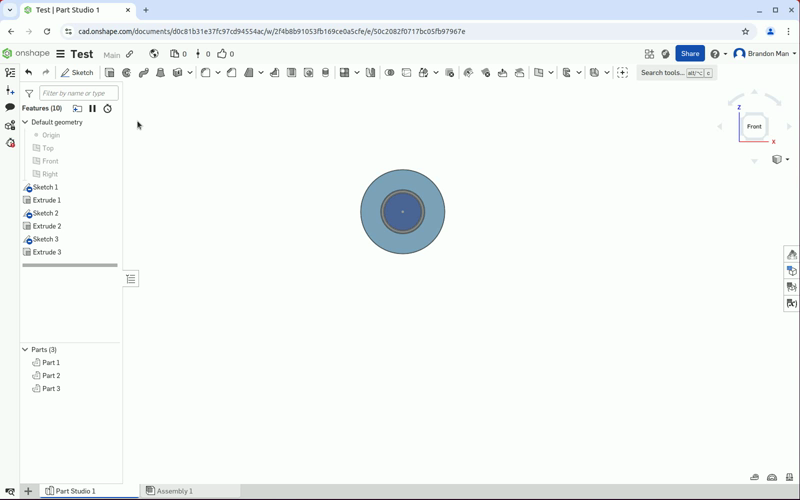
key(shift+7)
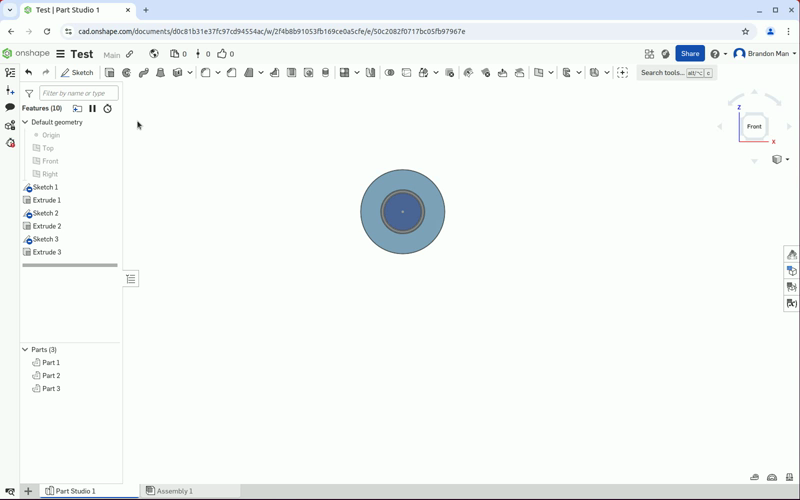
key(left, 2)
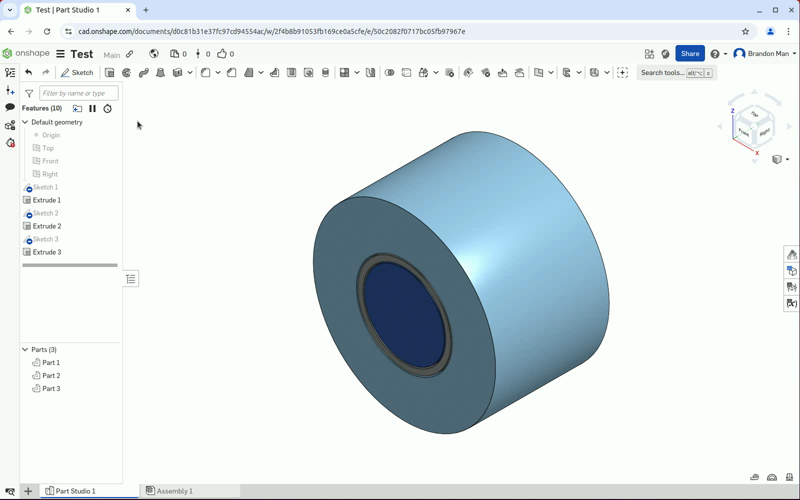
key(down, 2)
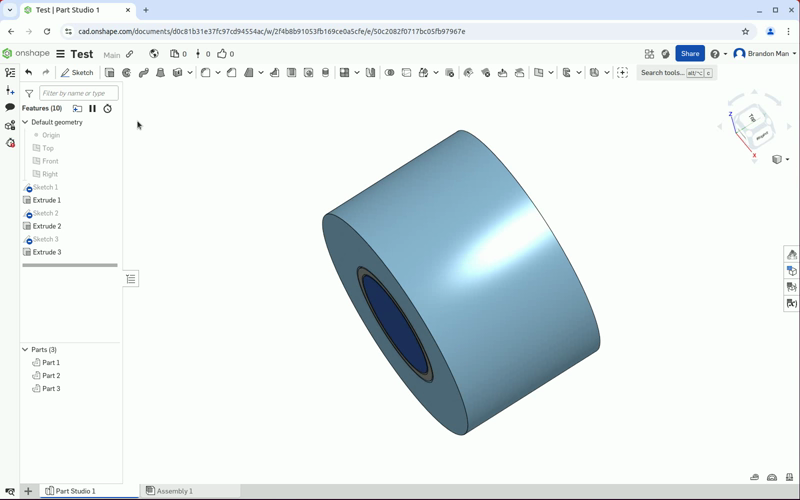
key(up, 2)
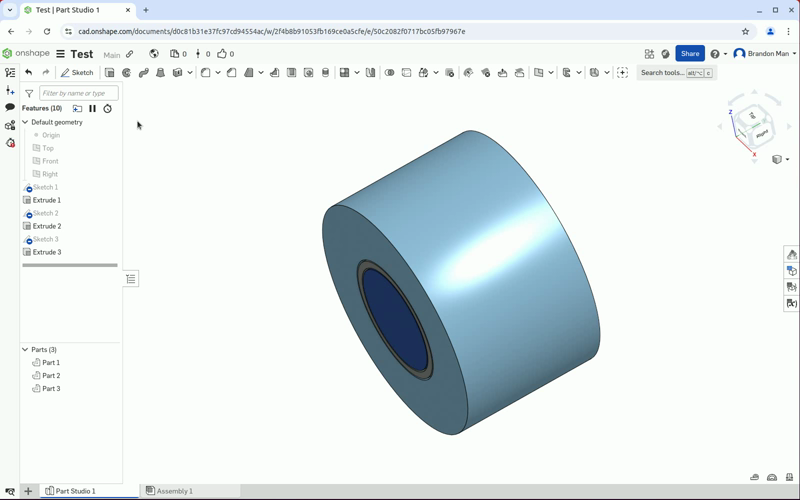
key(right, 2)
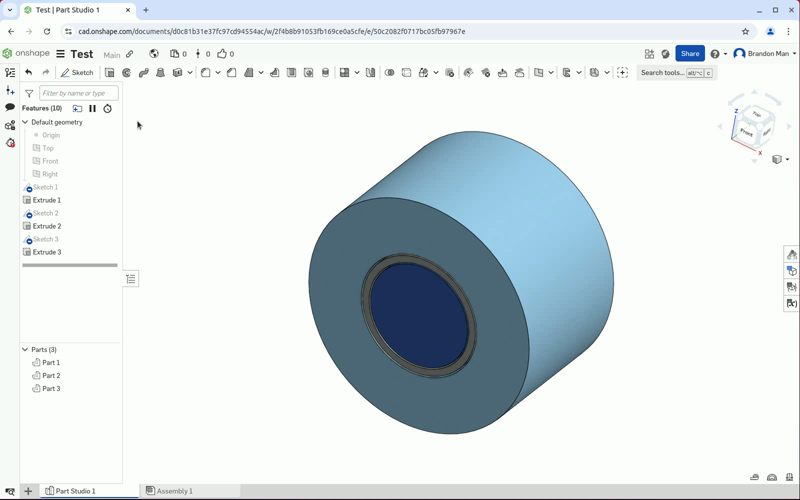
mouse_move(73, 189)
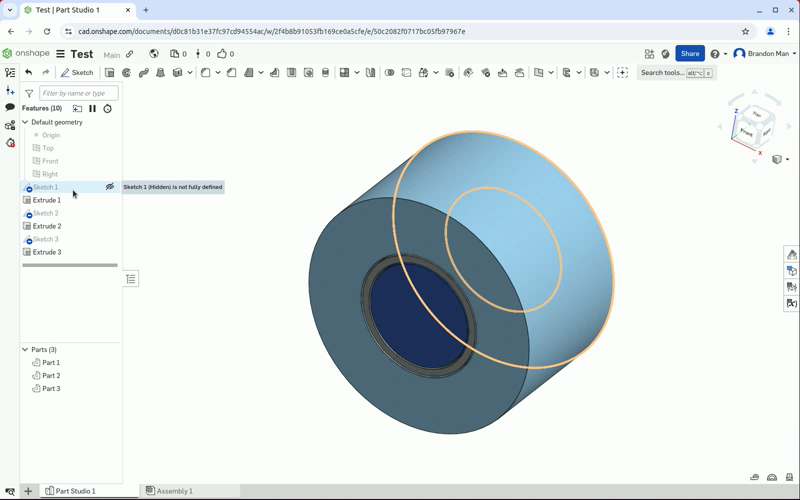
click(73, 189)